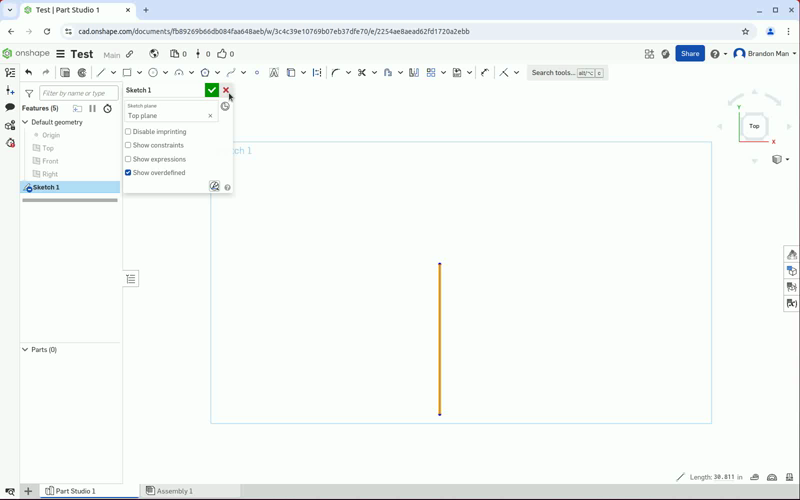
key(shift+h)
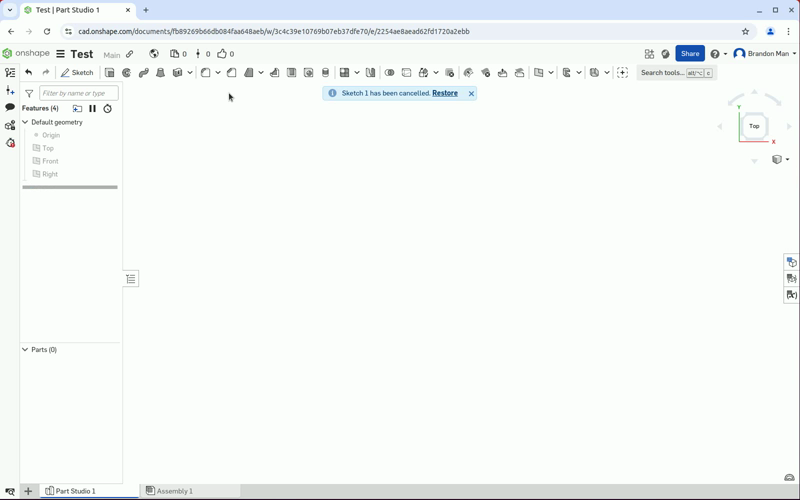
mouse_move(73, 352)
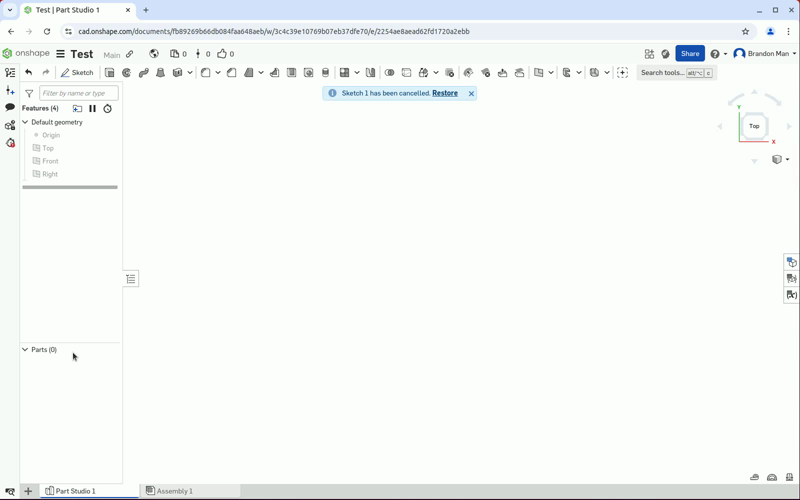
key(y)
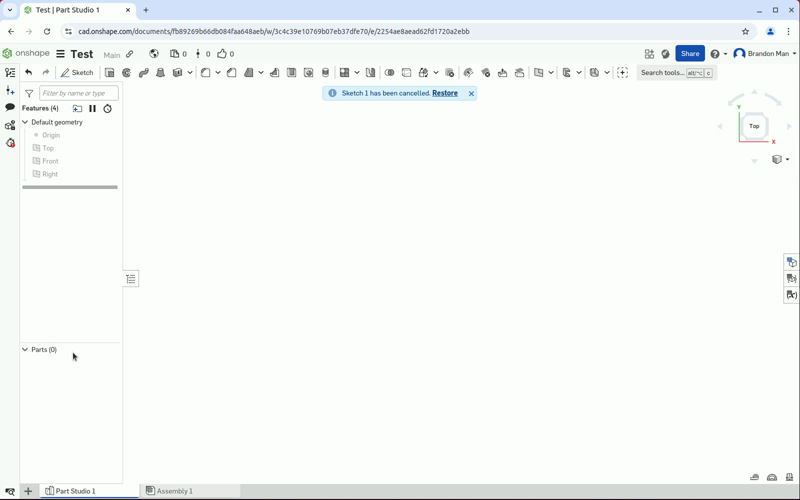
key(shift+p)
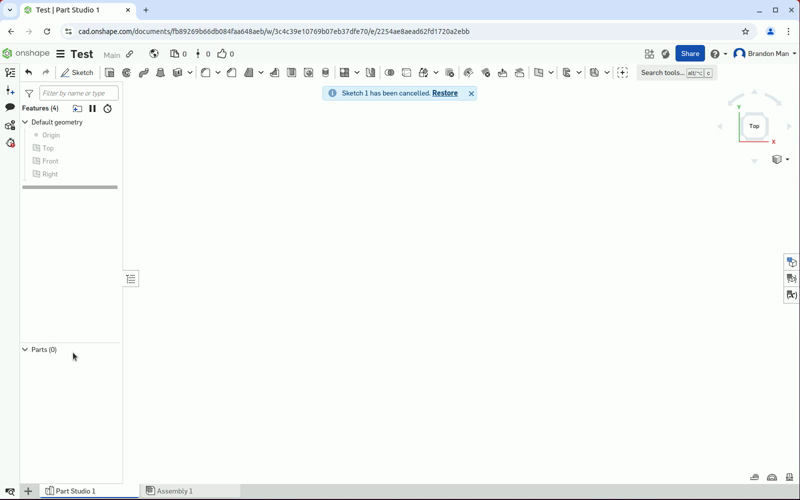
key(space)
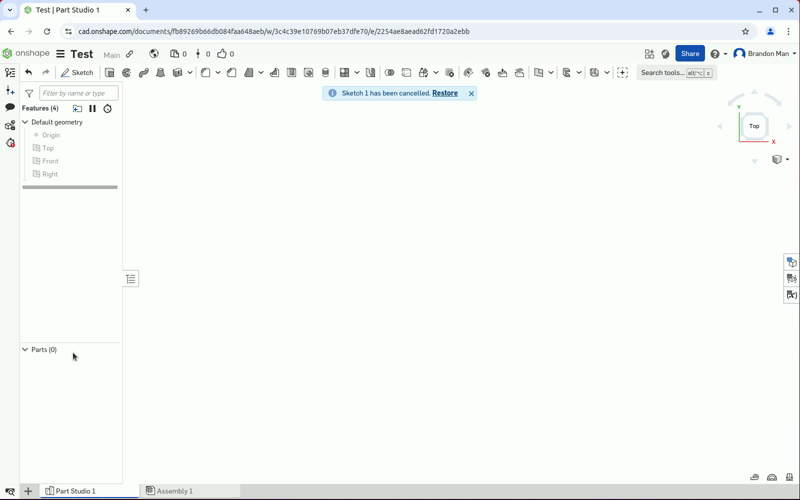
key_down(shift)
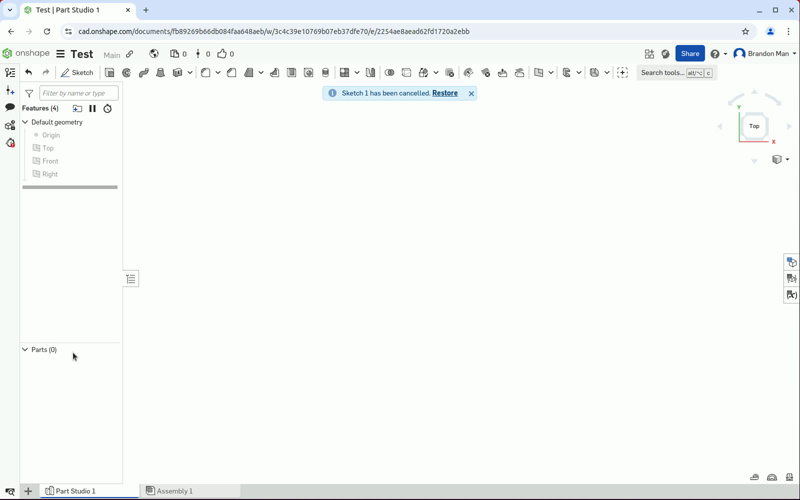
key(up)
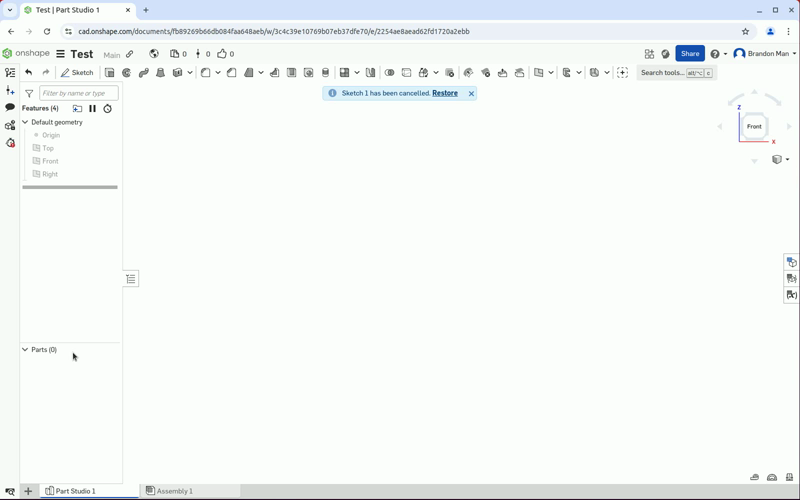
key_up(shift)
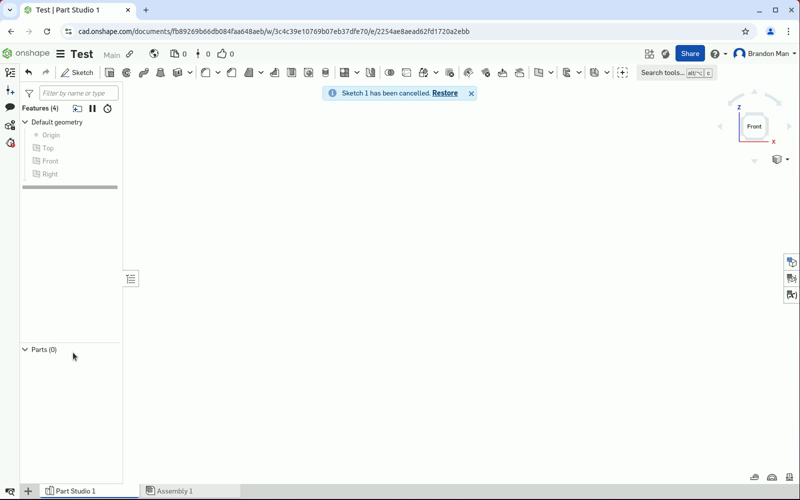
mouse_move(73, 352)
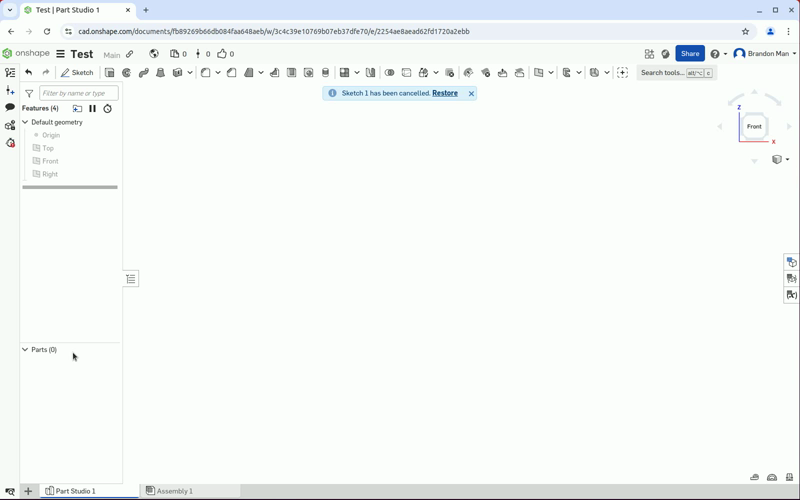
key(shift+y)
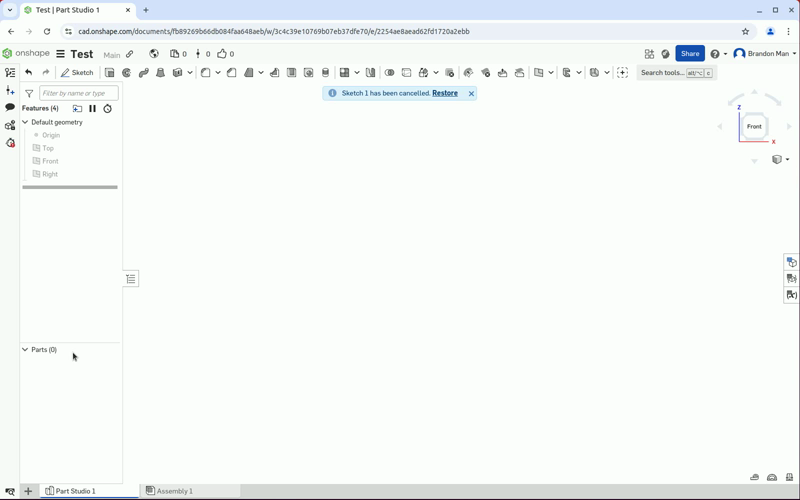
key(shift+s)
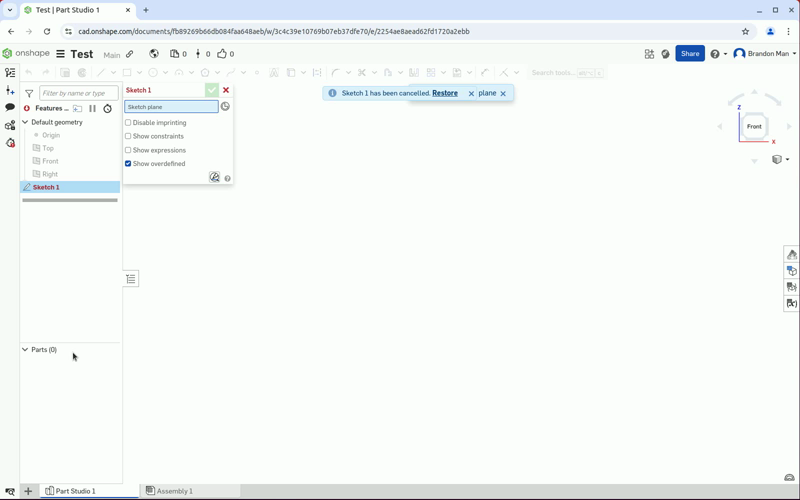
mouse_move(73, 163)
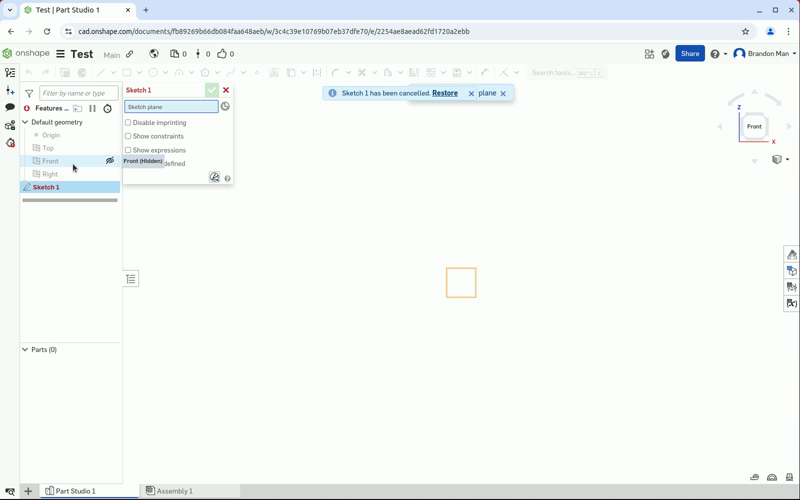
click(73, 163)
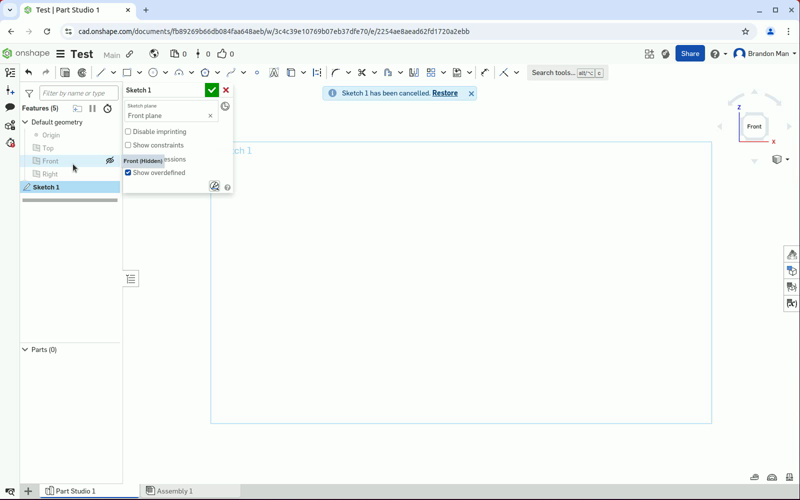
mouse_move(73, 352)
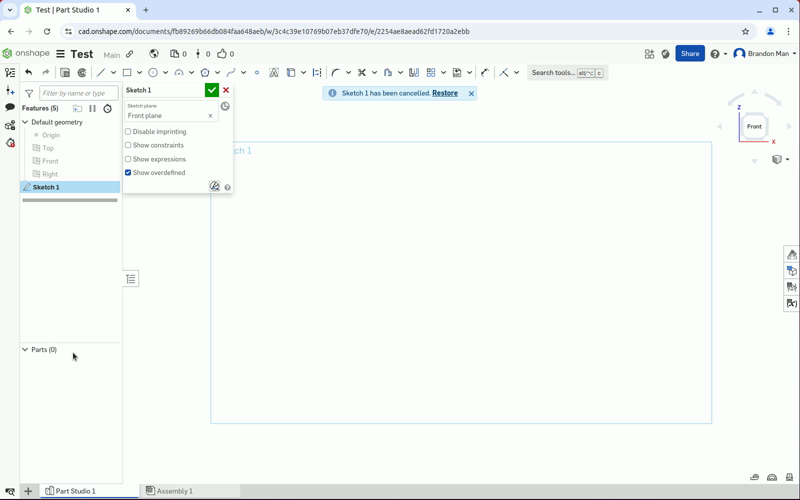
key(y)
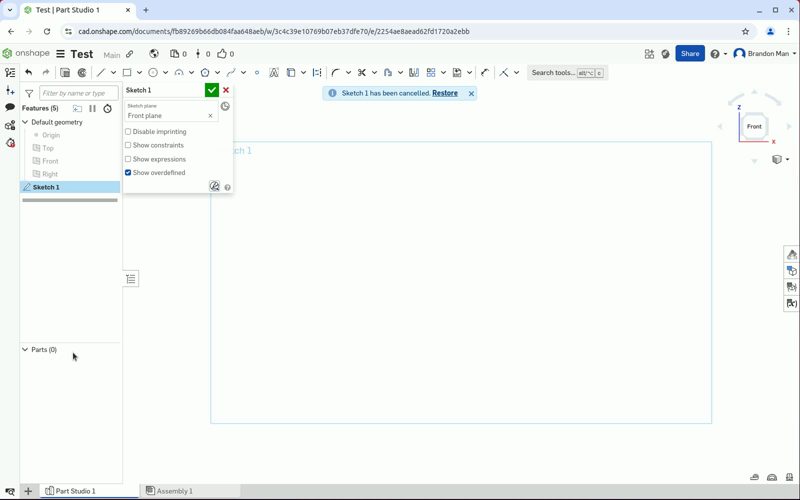
key(c)
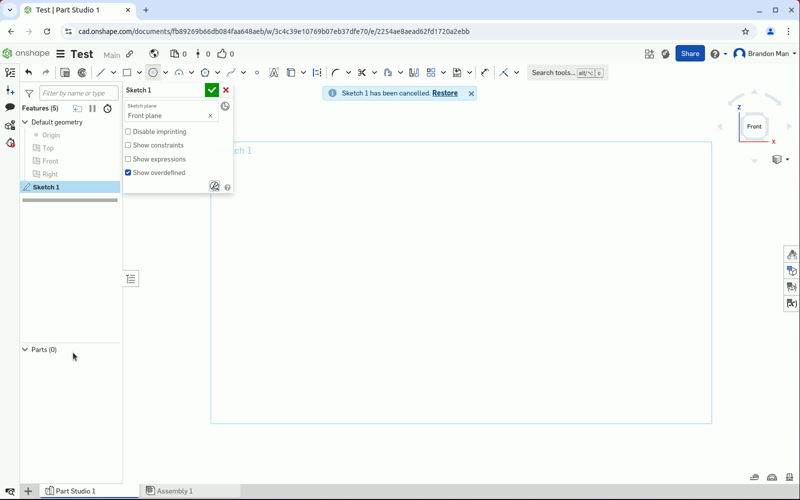
key_down(shift)
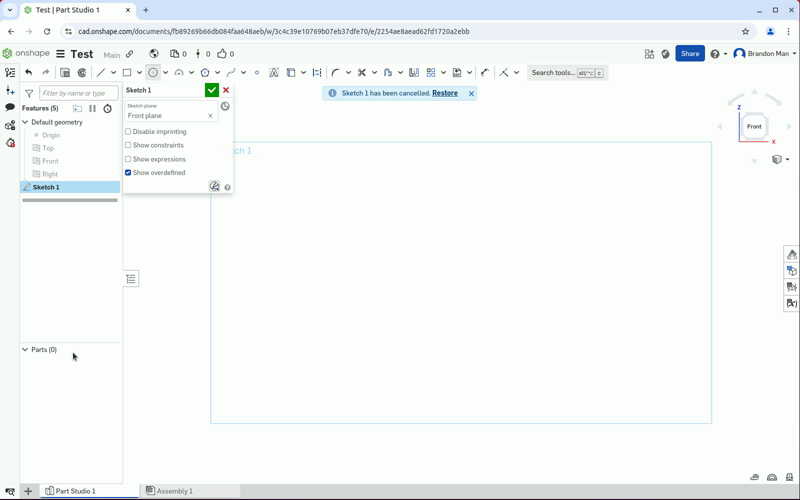
mouse_move(508, 241)
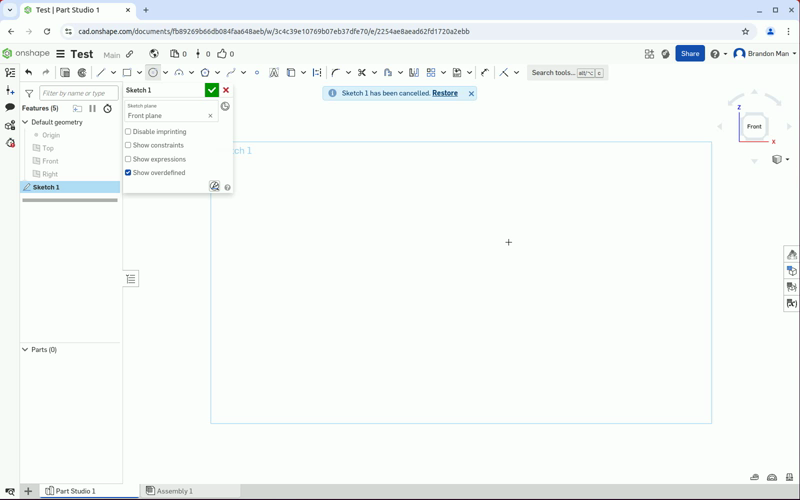
click(508, 241)
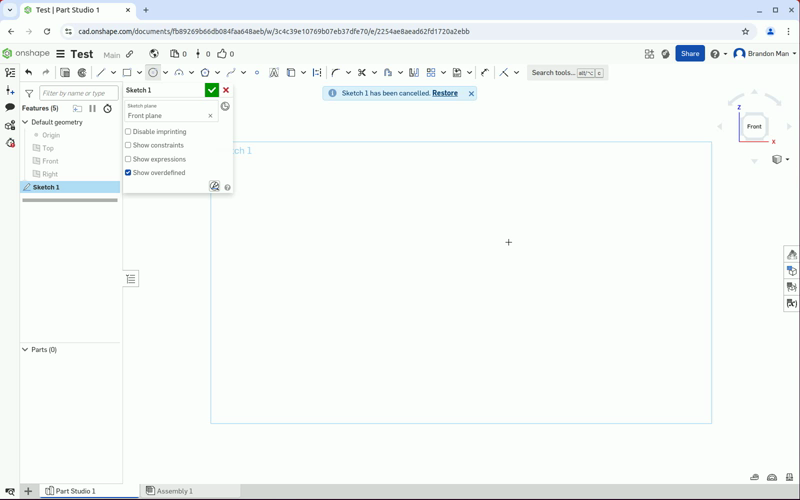
key_up(shift)
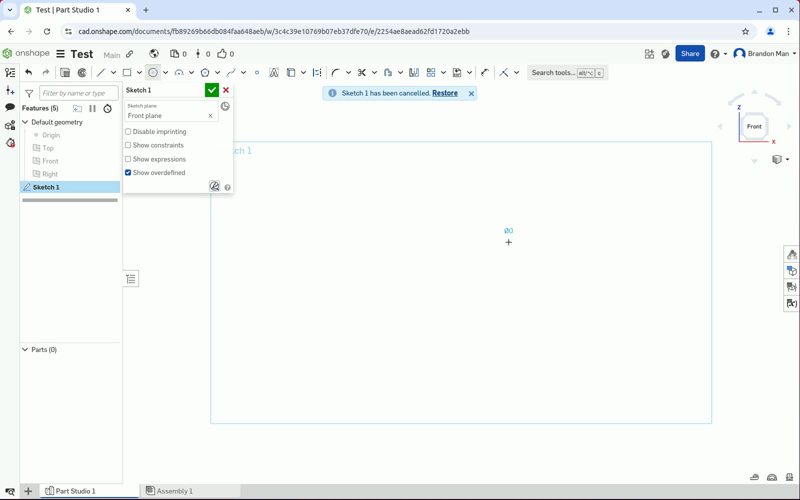
mouse_move(518, 241)
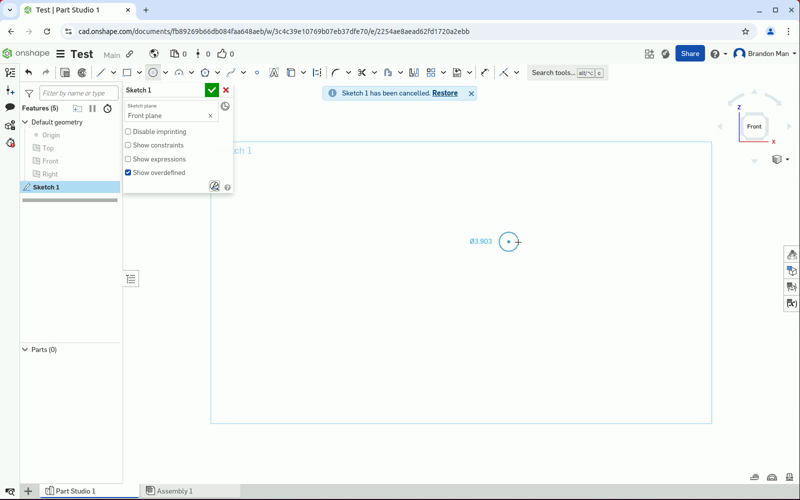
click(518, 241)
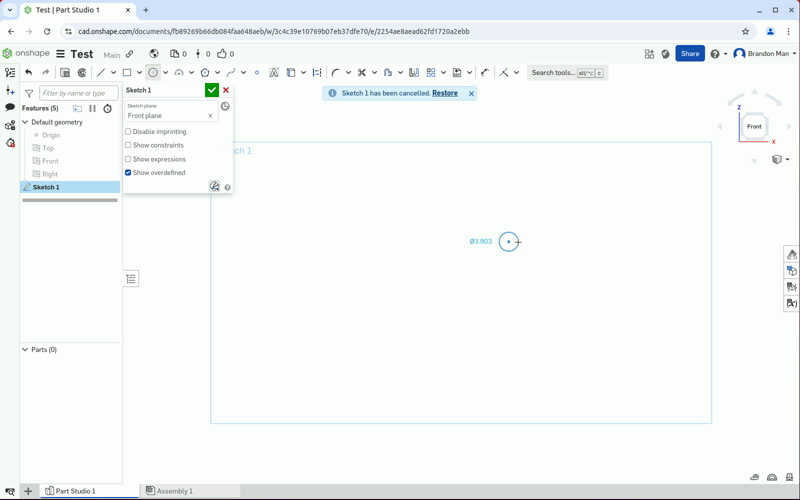
key(esc)
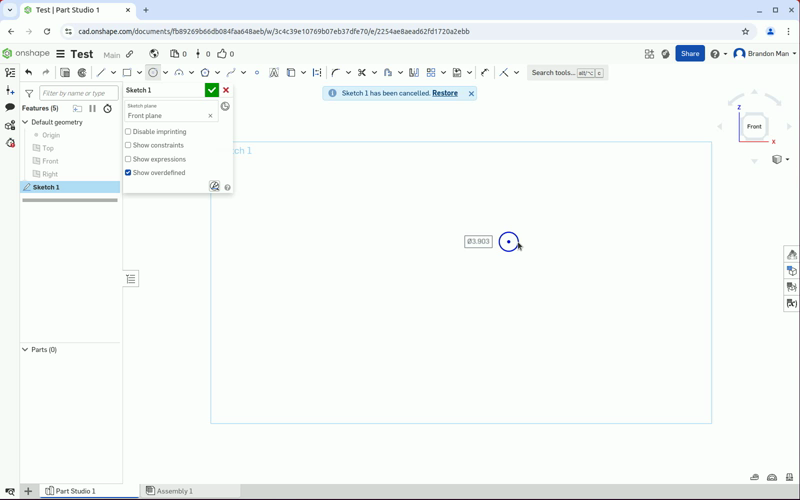
mouse_move(511, 243)
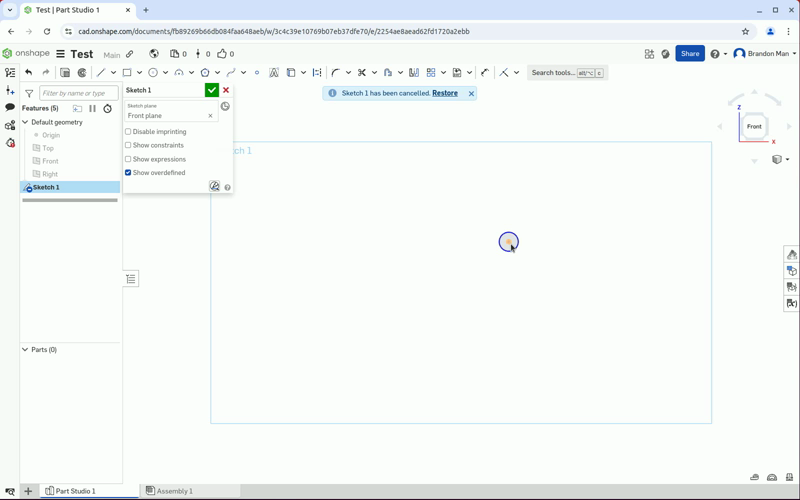
scroll(6)
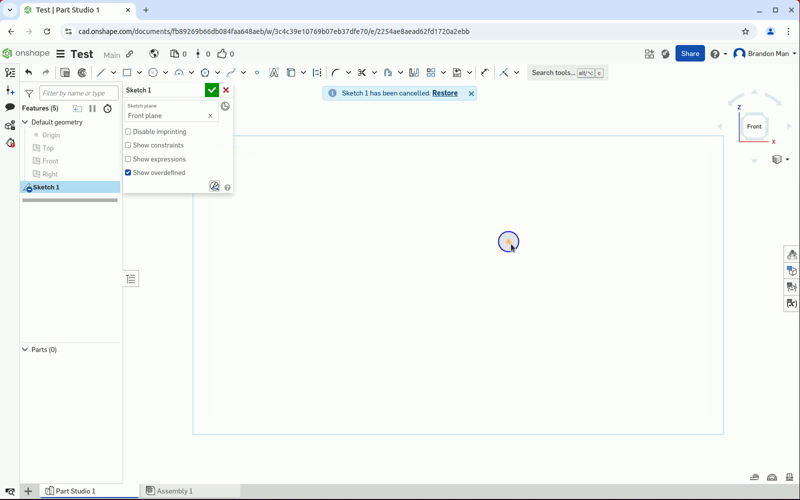
scroll(6)
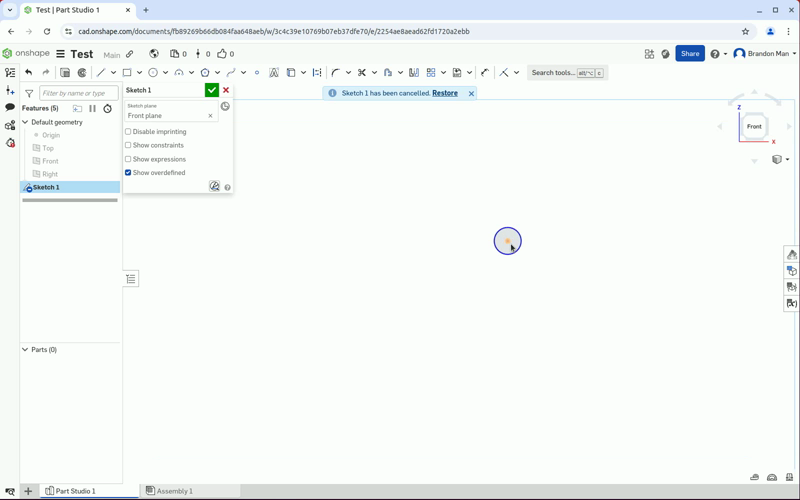
scroll(6)
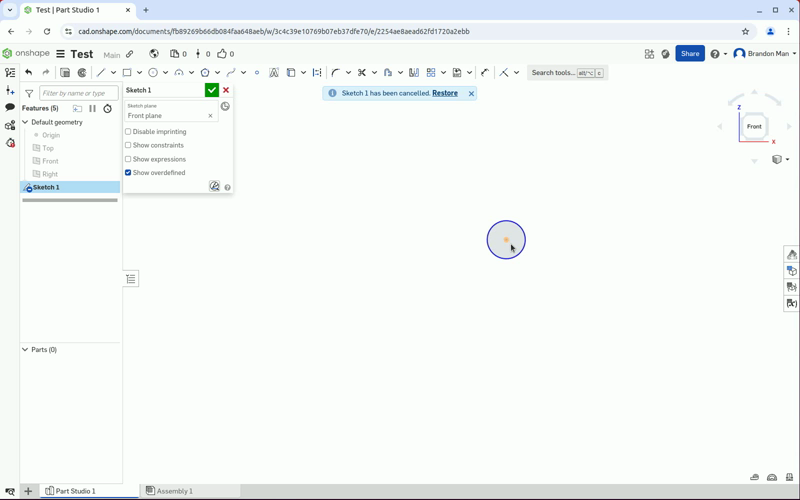
scroll(6)
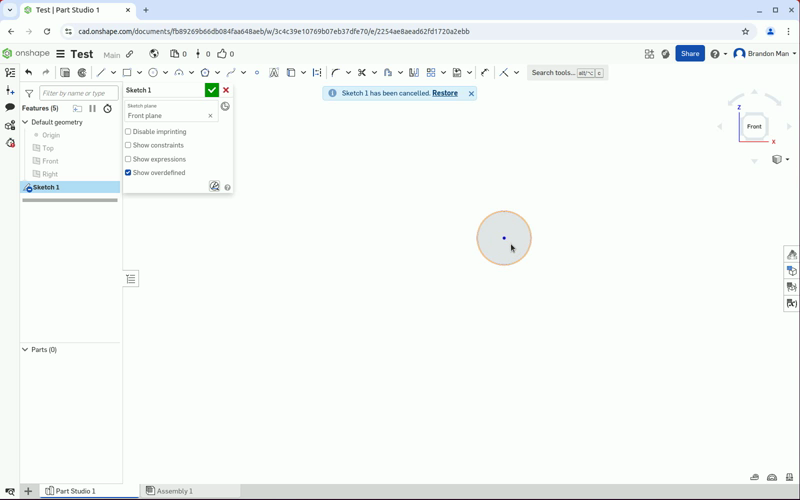
scroll(6)
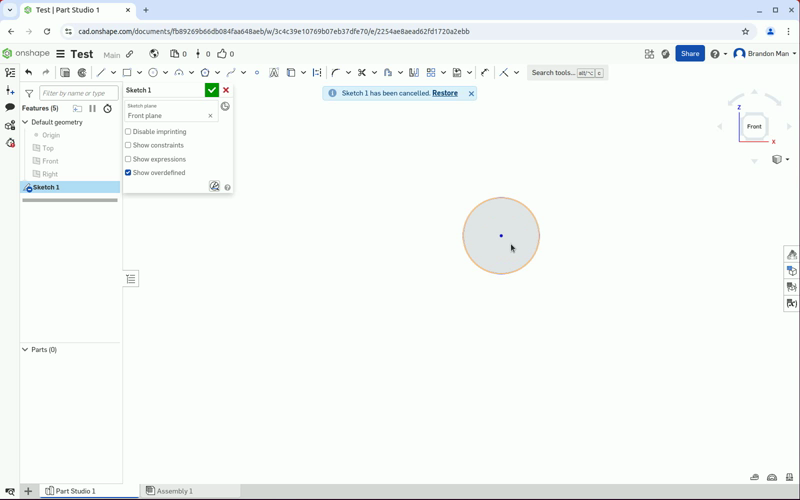
scroll(6)
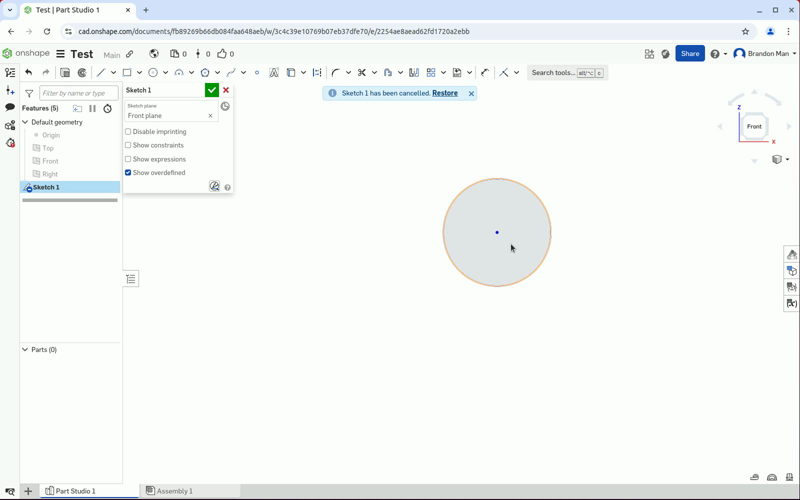
scroll(6)
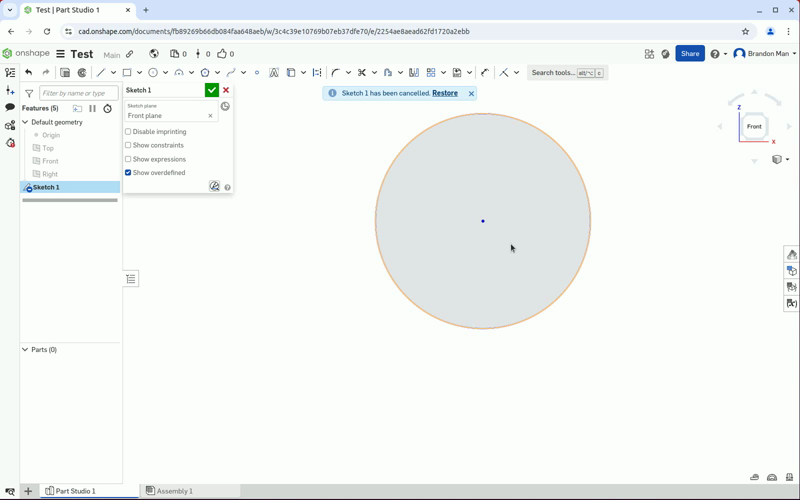
click(511, 243)
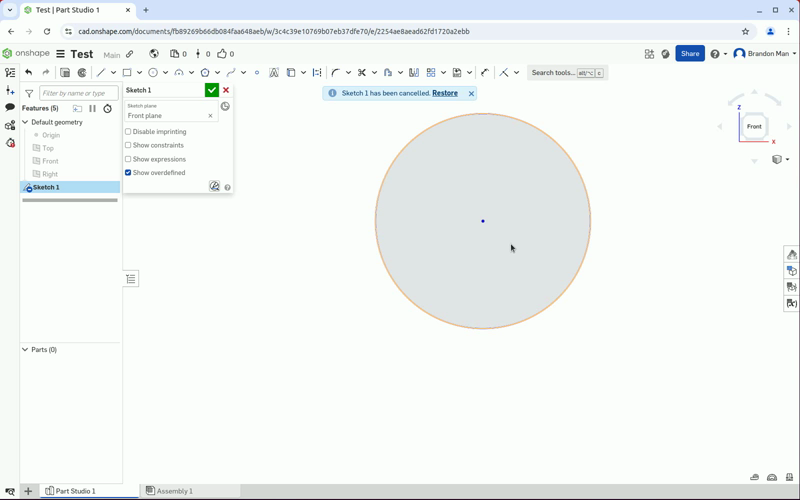
scroll(-6)
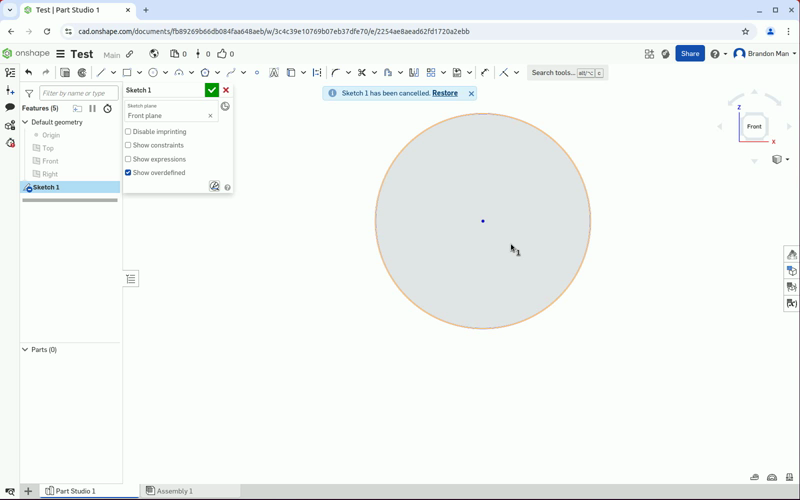
scroll(-6)
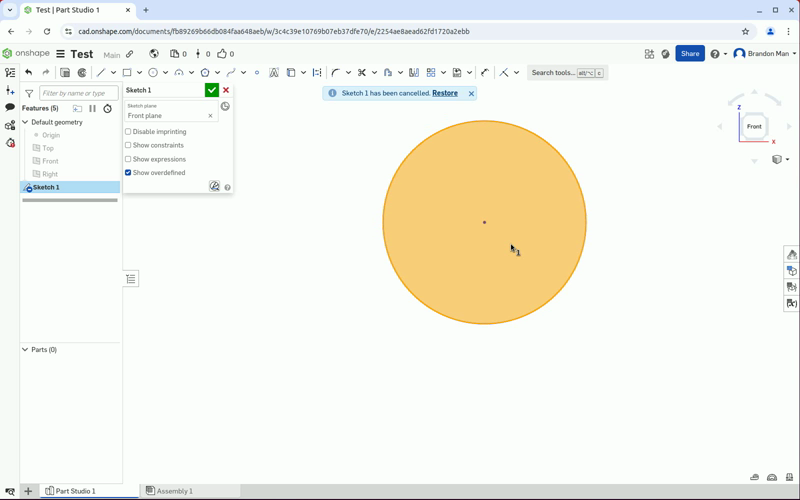
scroll(-6)
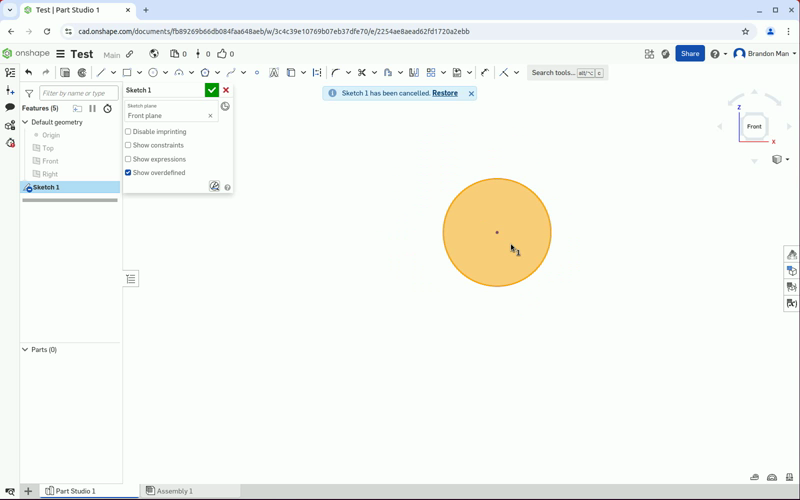
scroll(-6)
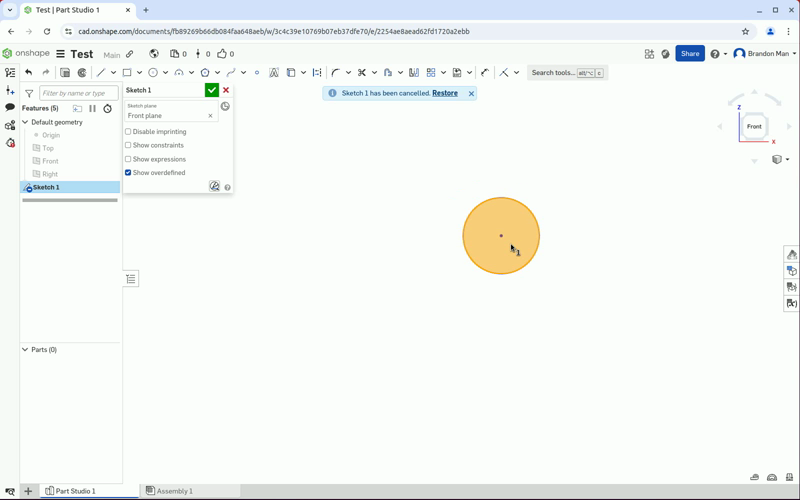
scroll(-6)
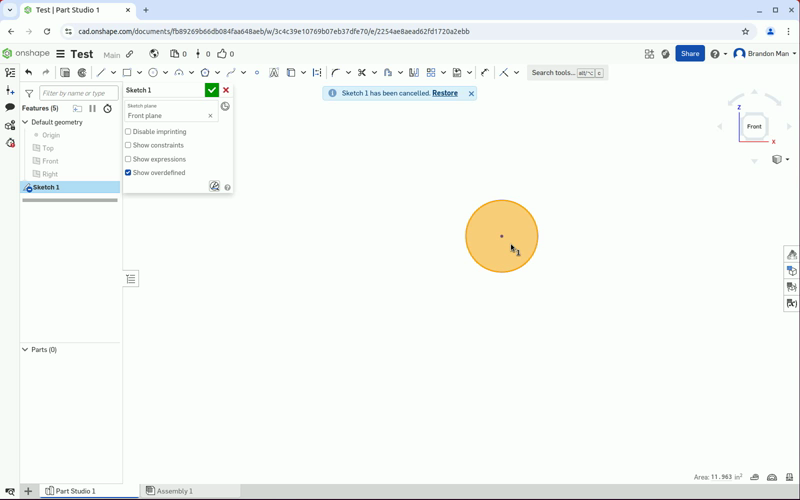
scroll(-6)
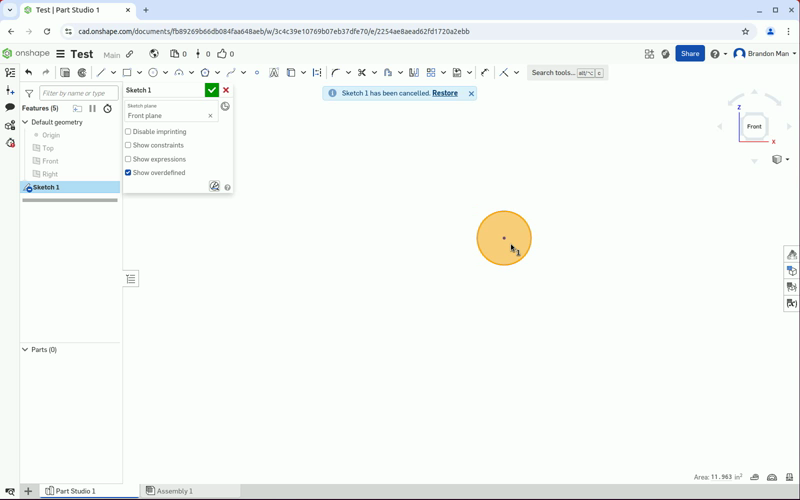
scroll(-6)
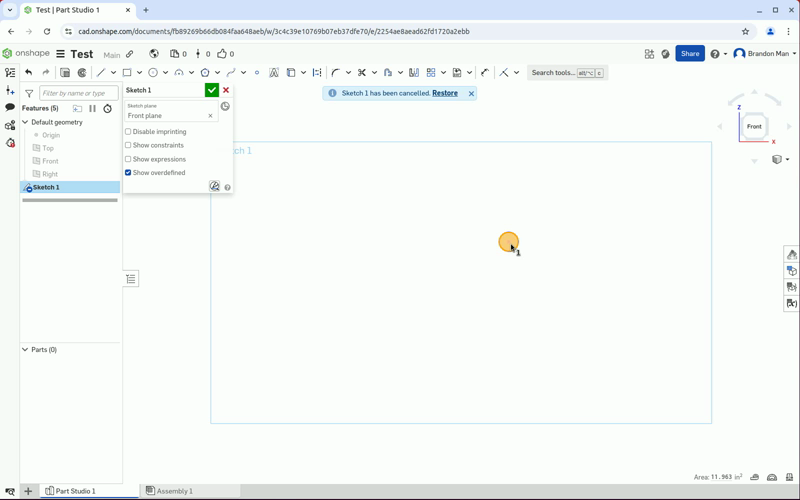
mouse_move(73, 352)
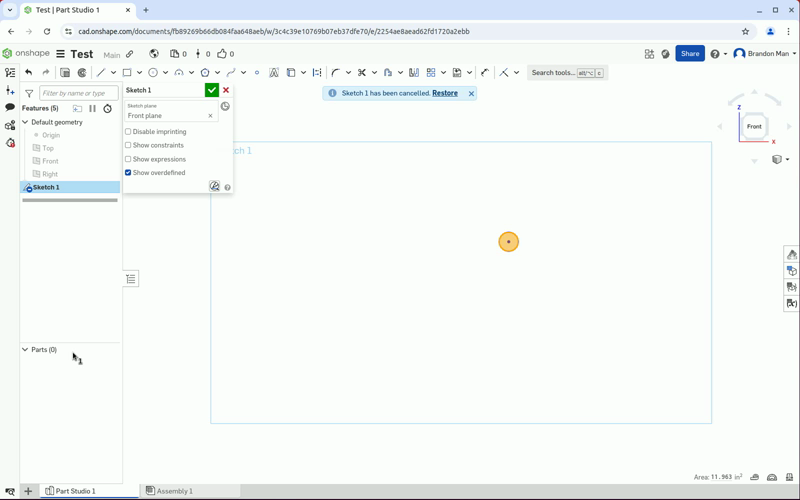
key(shift+y)
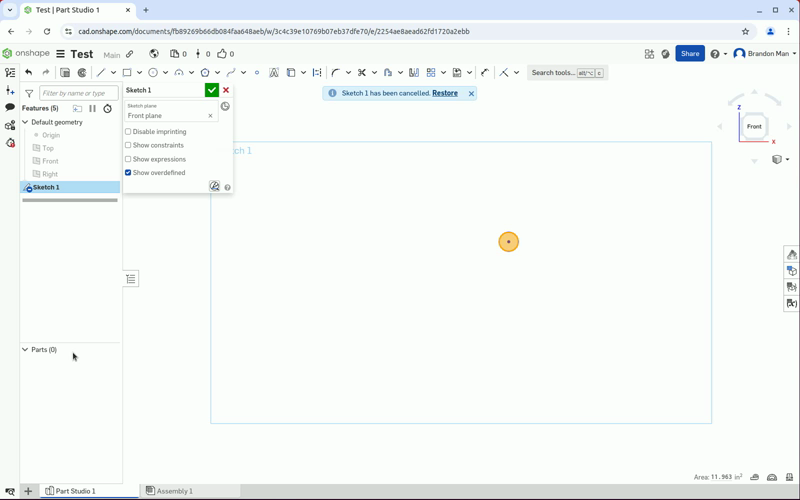
key(shift+e)
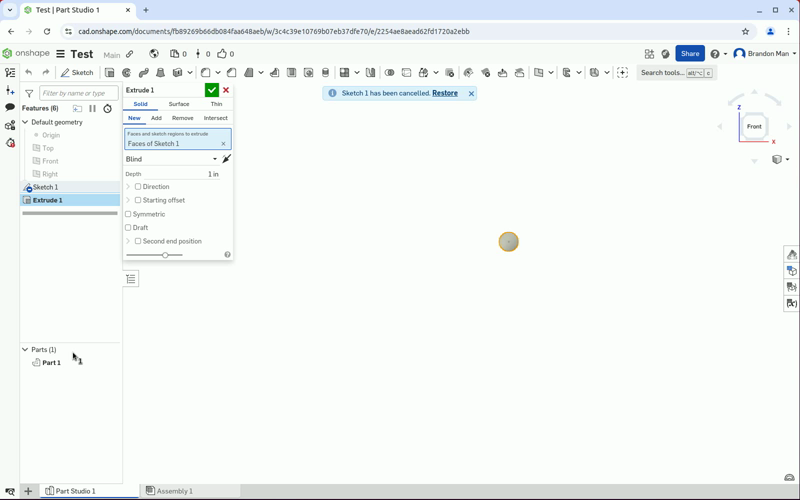
mouse_move(143, 106)
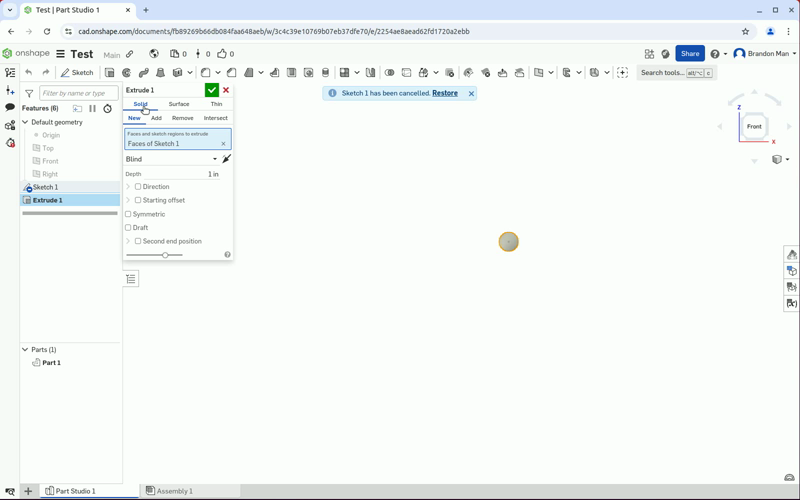
click(143, 106)
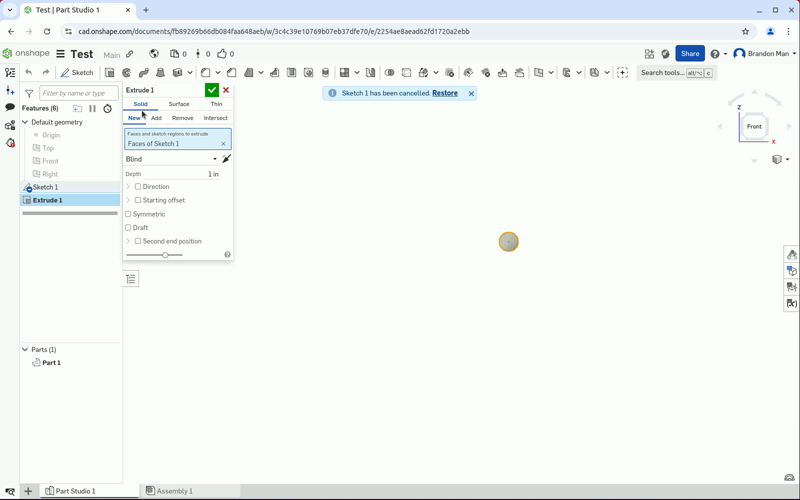
mouse_move(137, 120)
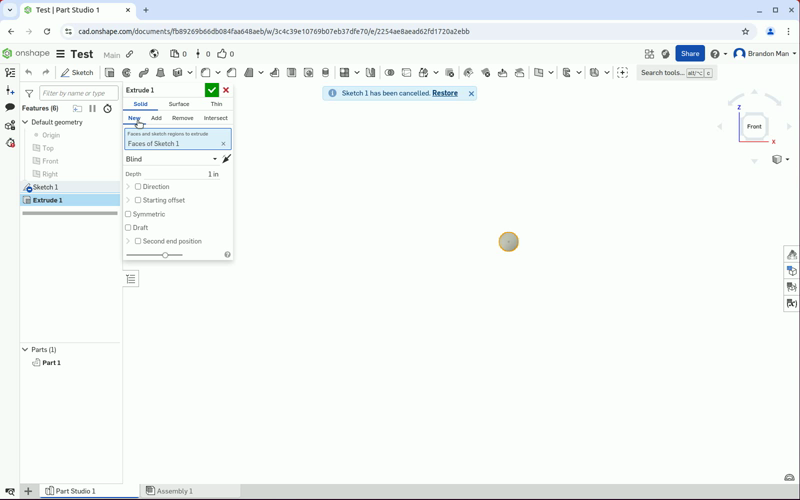
click(137, 120)
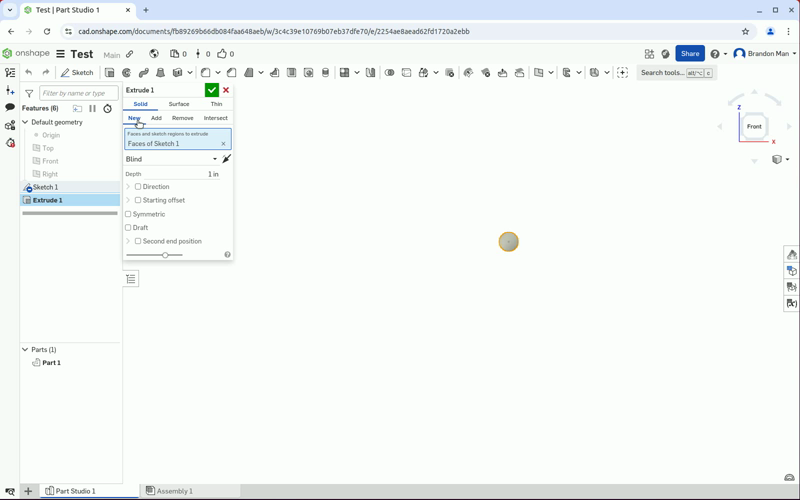
key(tab, 4)
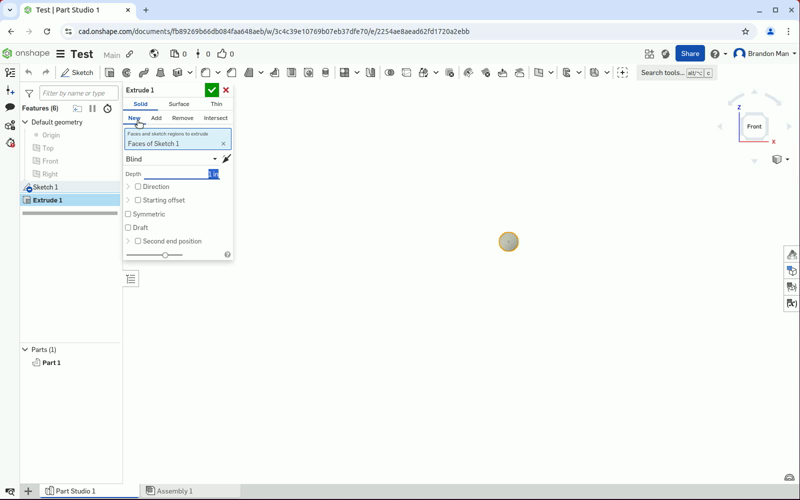
text(23.108)
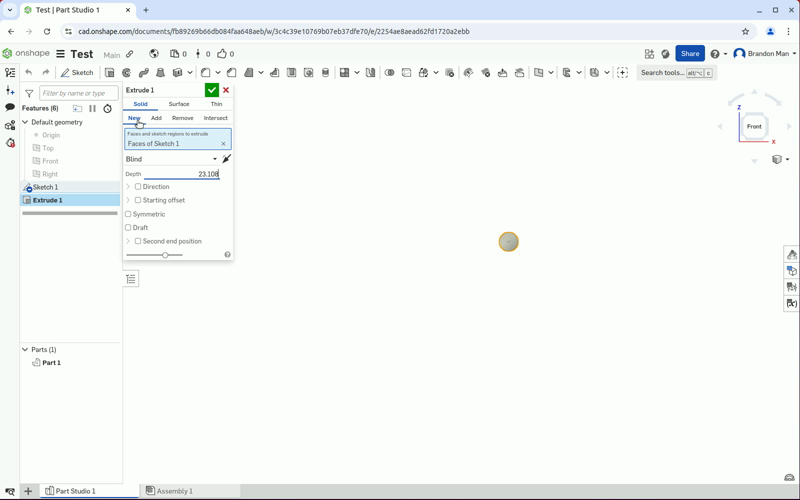
key(enter)
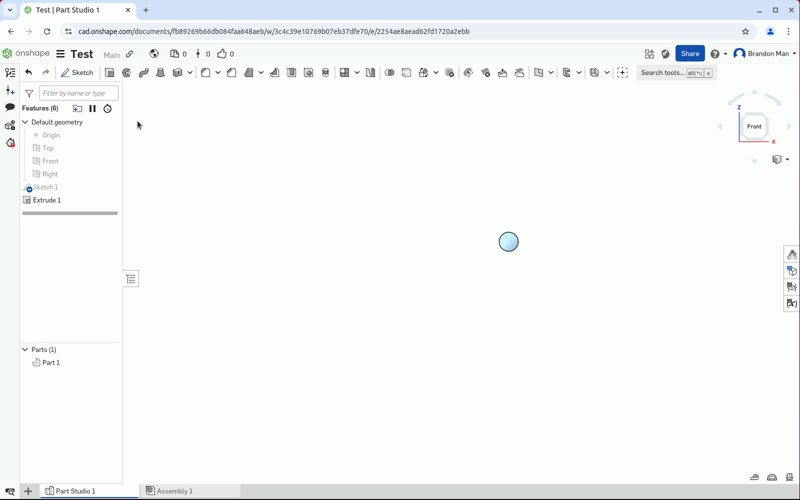
key(shift+h)
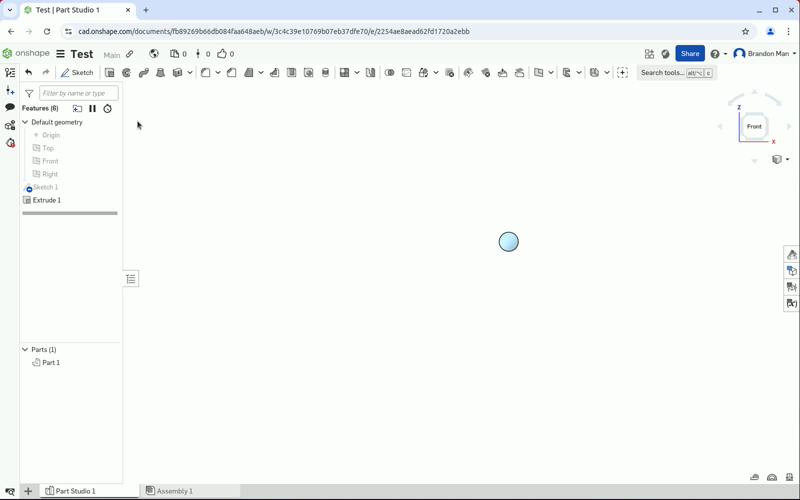
key(shift+h)
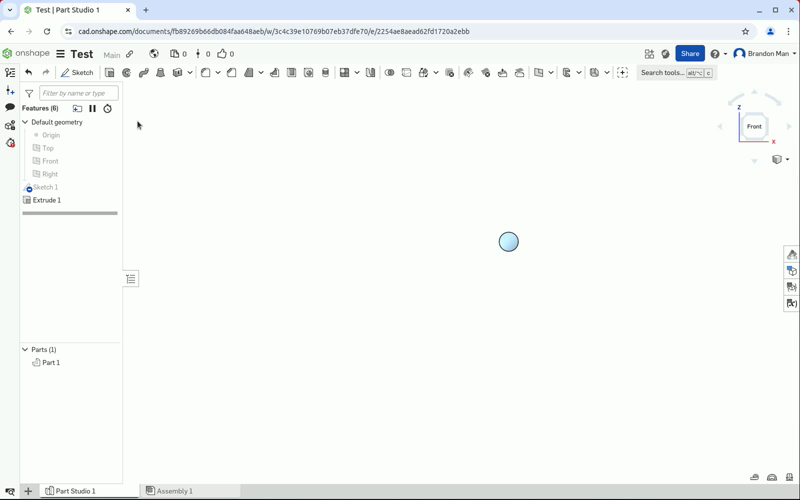
mouse_move(73, 189)
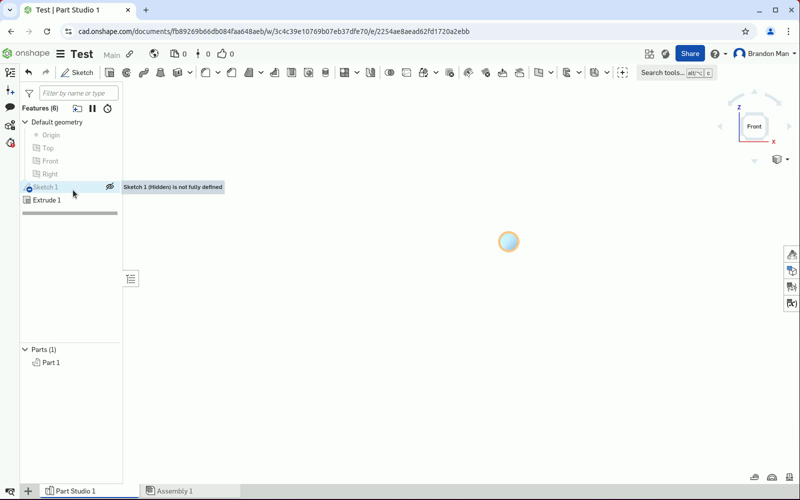
click(73, 189)
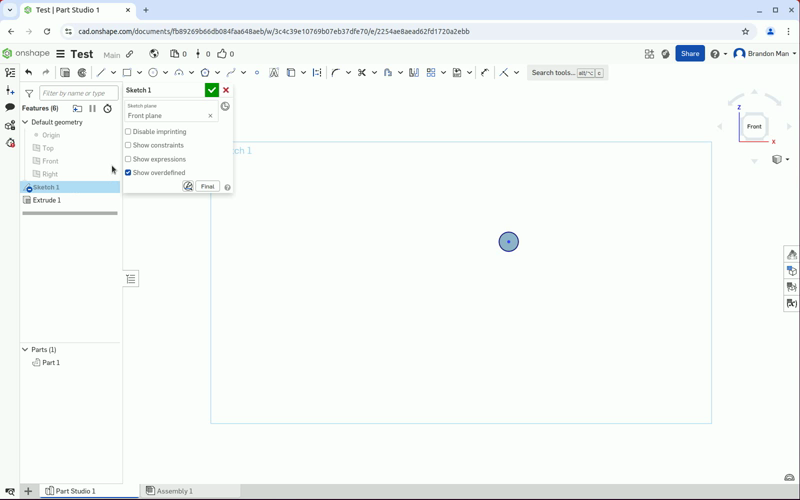
mouse_move(229, 92)
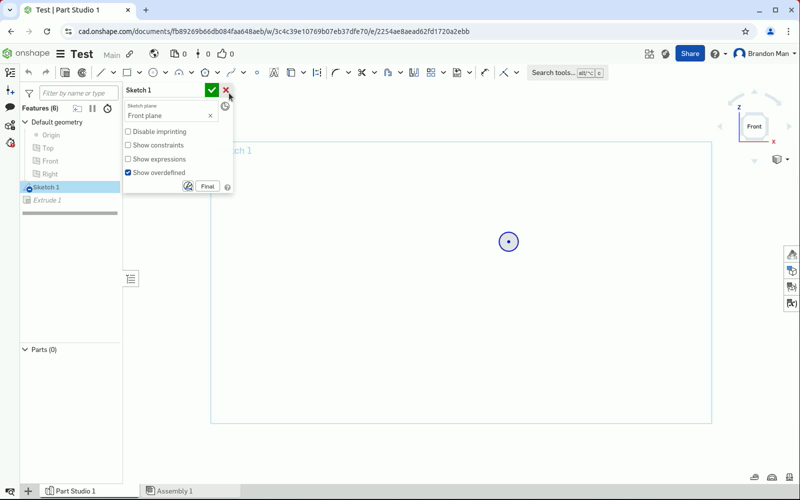
click(229, 92)
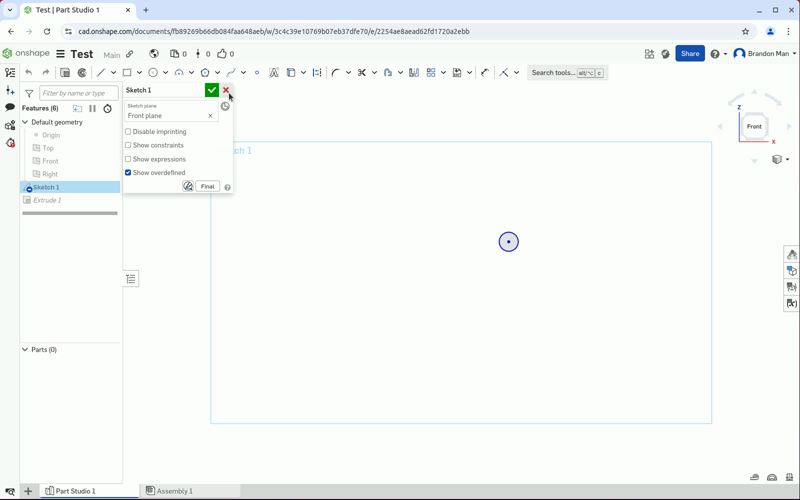
key(shift+s)
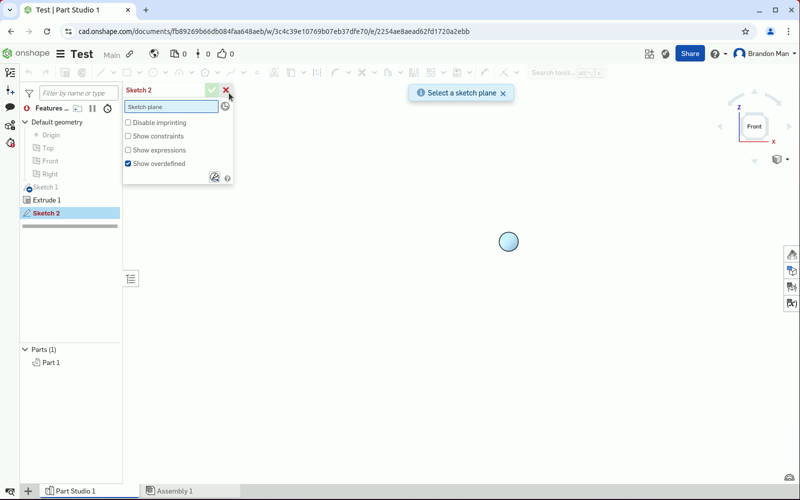
mouse_move(73, 163)
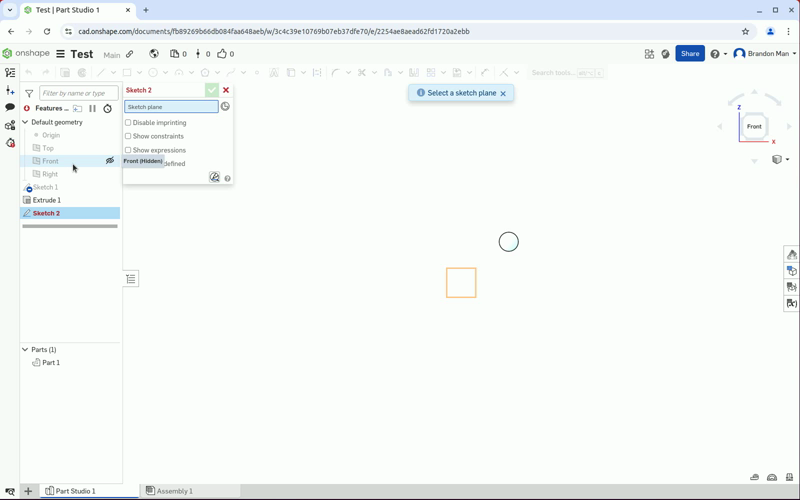
click(73, 163)
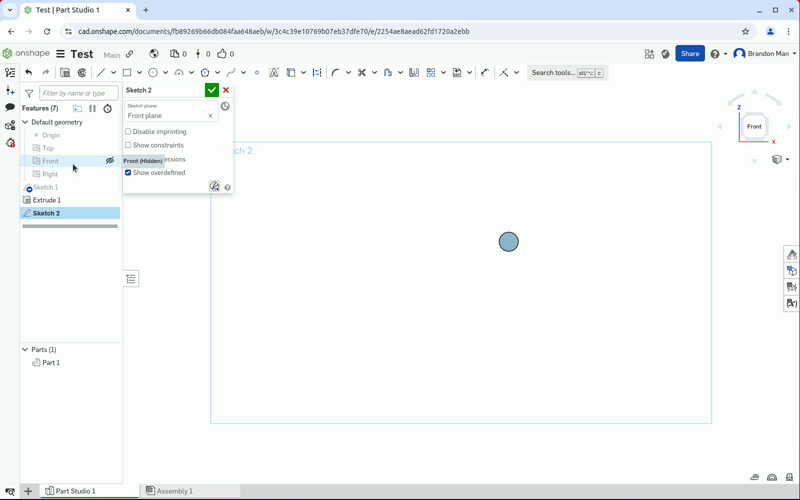
mouse_move(73, 352)
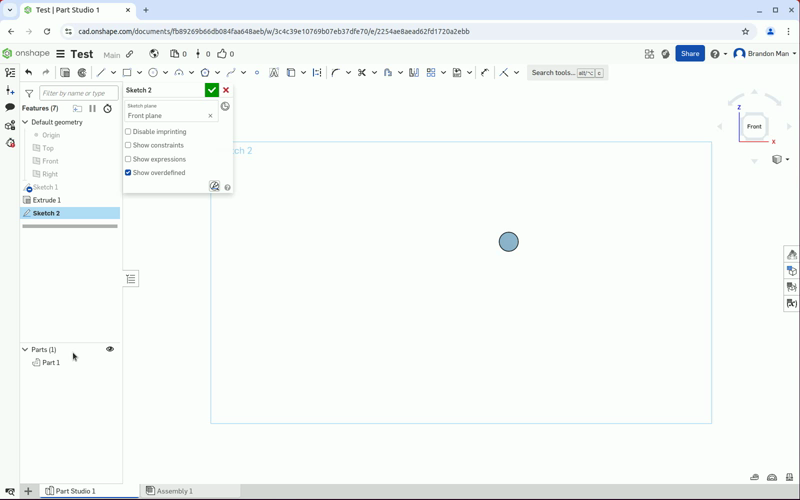
key(y)
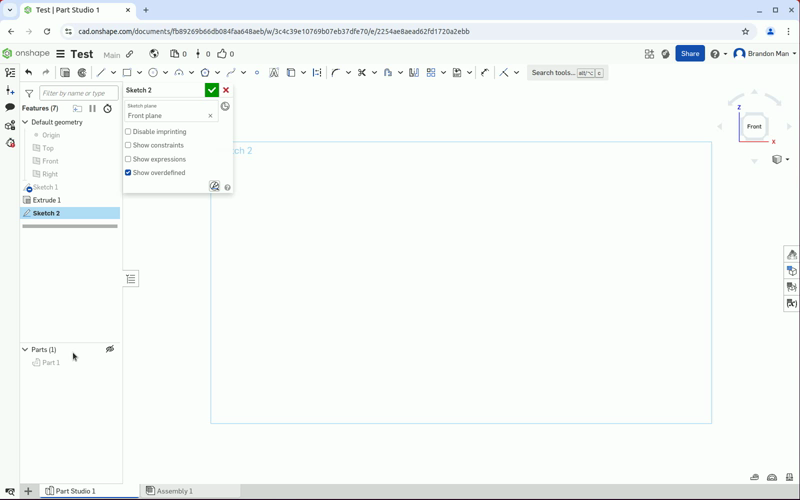
key(c)
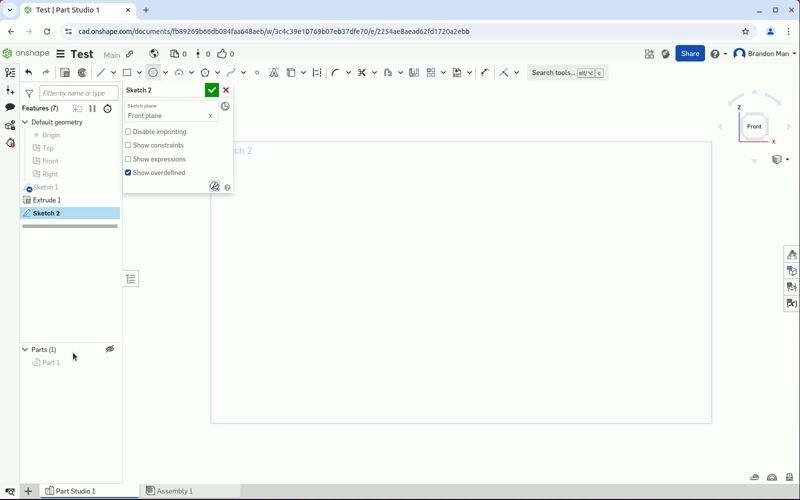
key_down(shift)
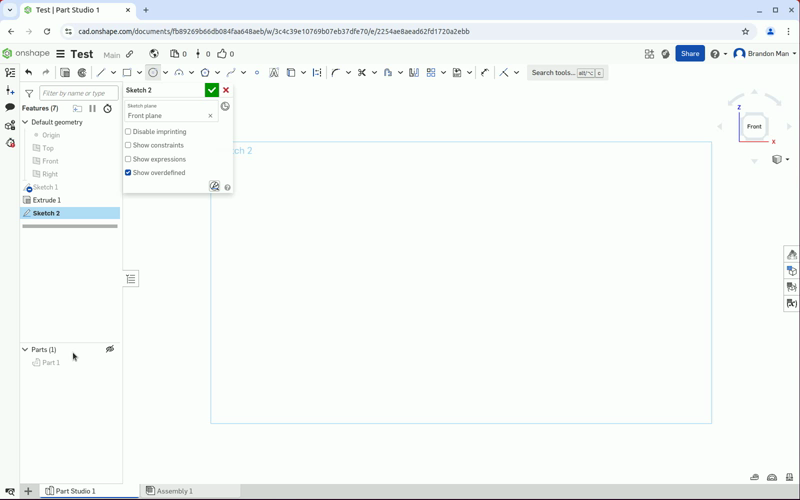
mouse_move(460, 282)
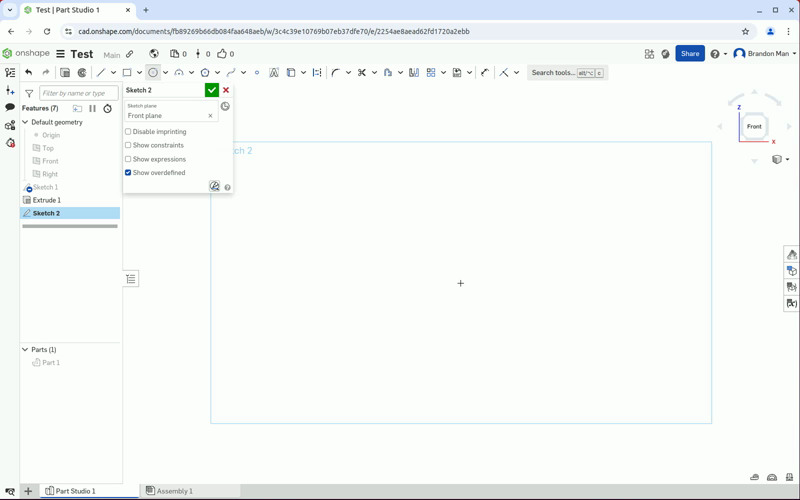
click(460, 282)
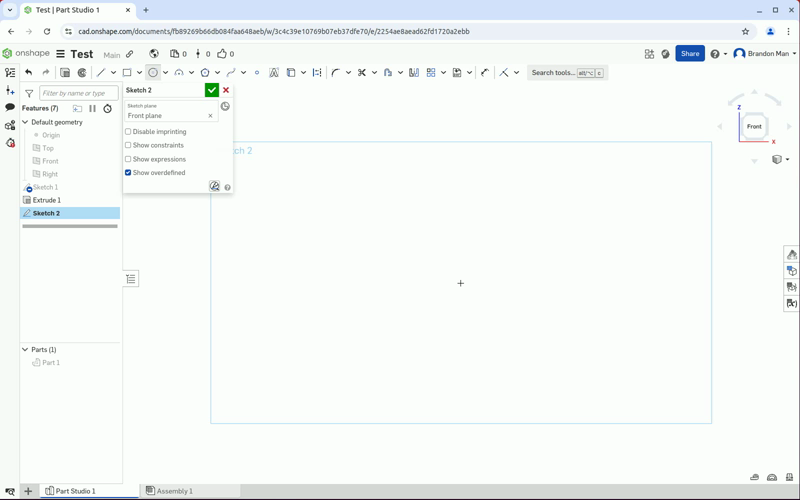
key_up(shift)
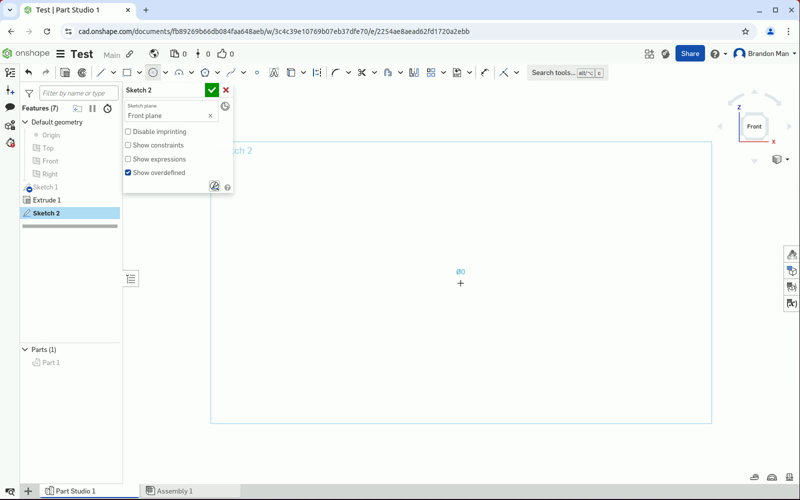
mouse_move(494, 282)
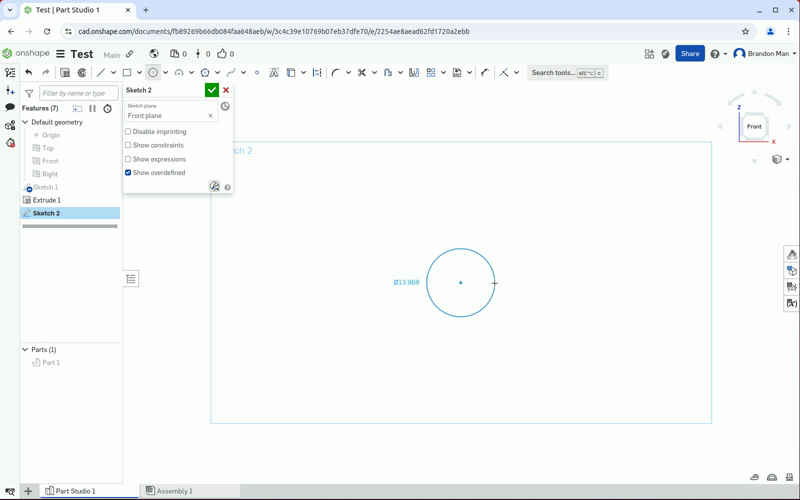
click(494, 282)
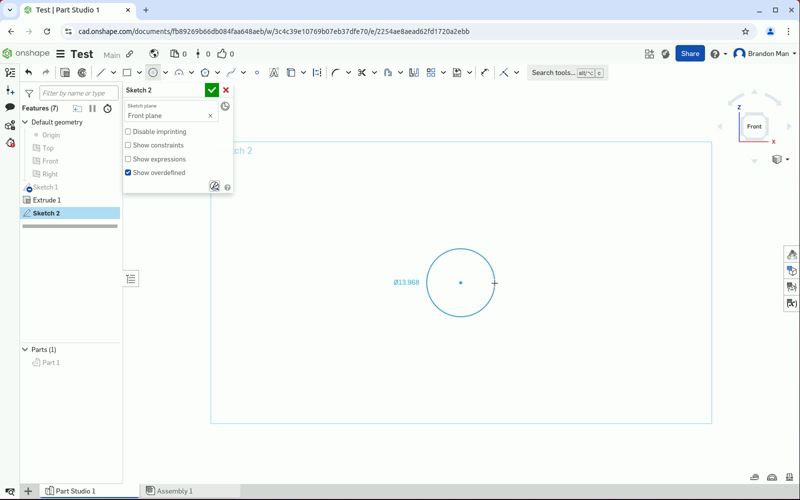
key(esc)
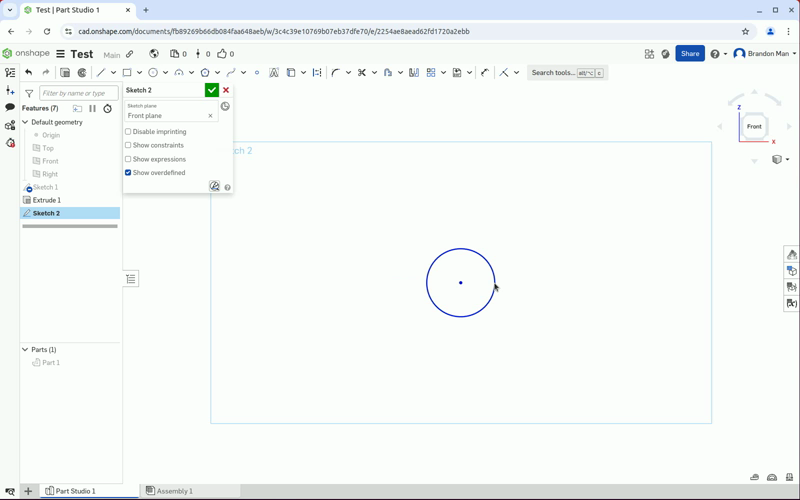
mouse_move(441, 273)
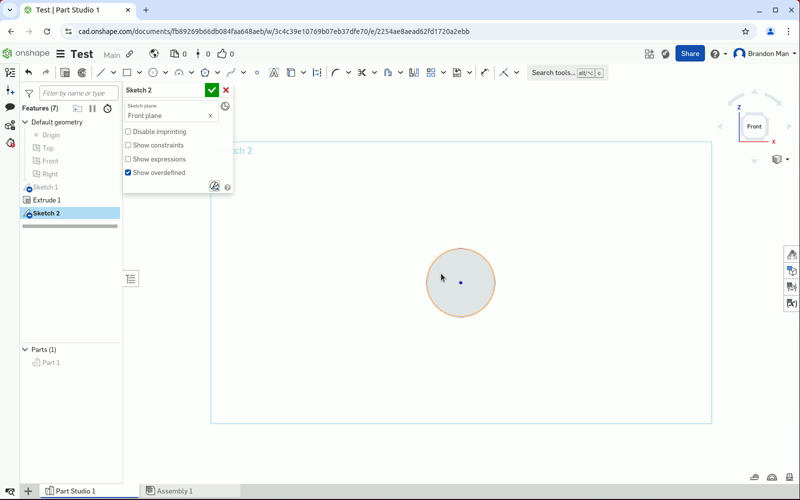
click(441, 273)
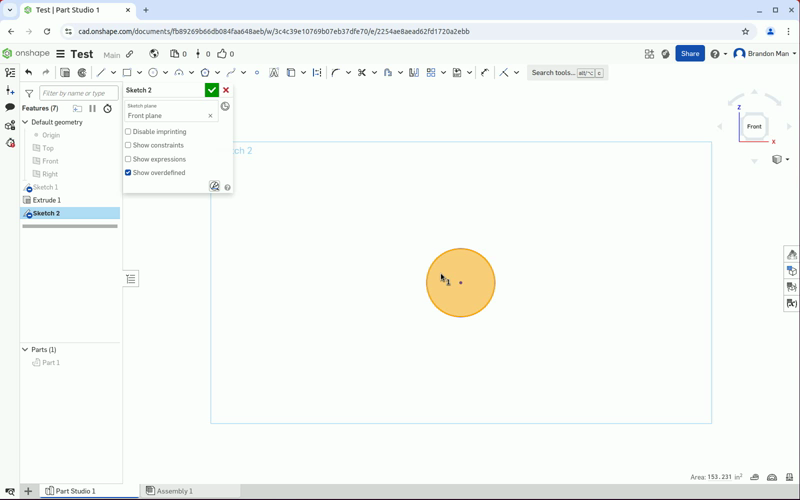
mouse_move(73, 352)
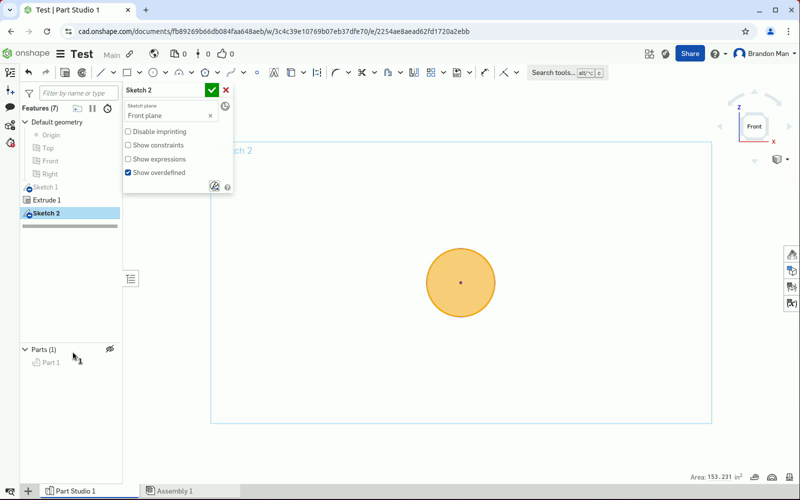
key(shift+y)
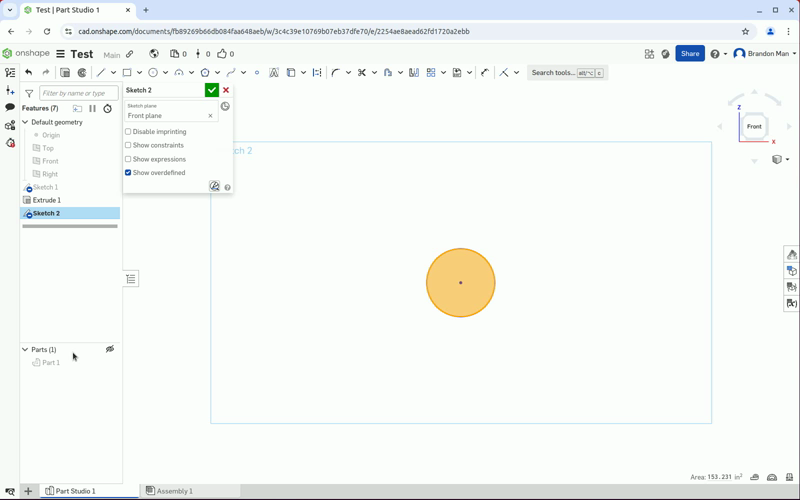
key(shift+e)
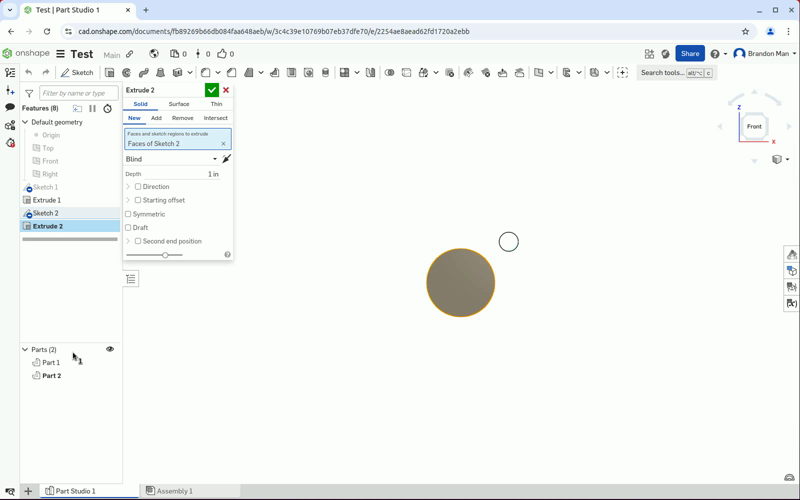
mouse_move(143, 106)
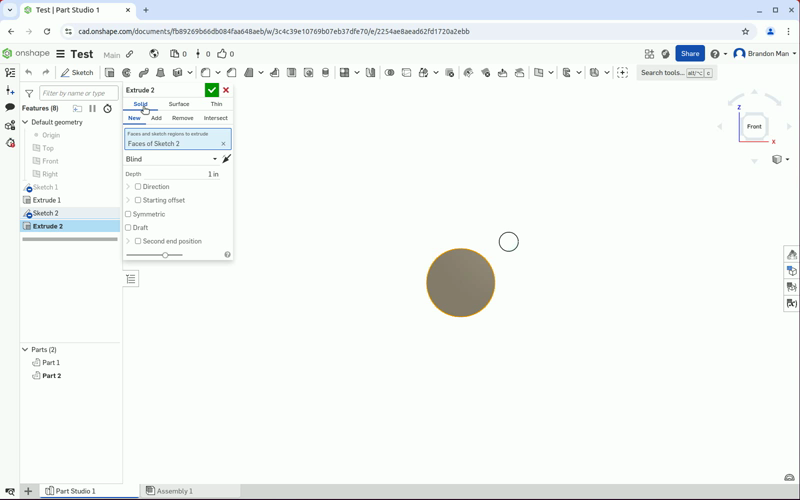
click(143, 106)
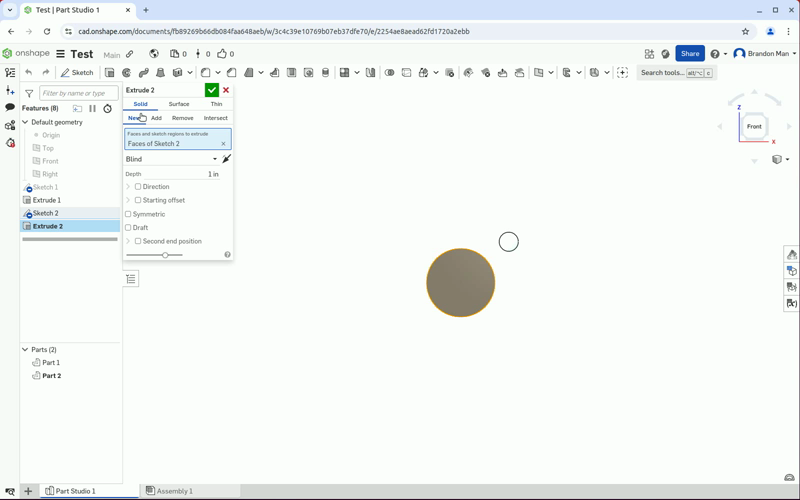
mouse_move(137, 120)
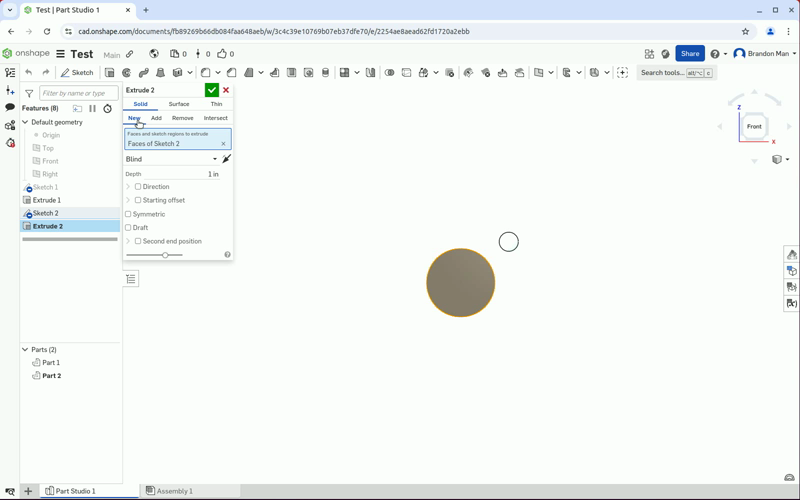
click(137, 120)
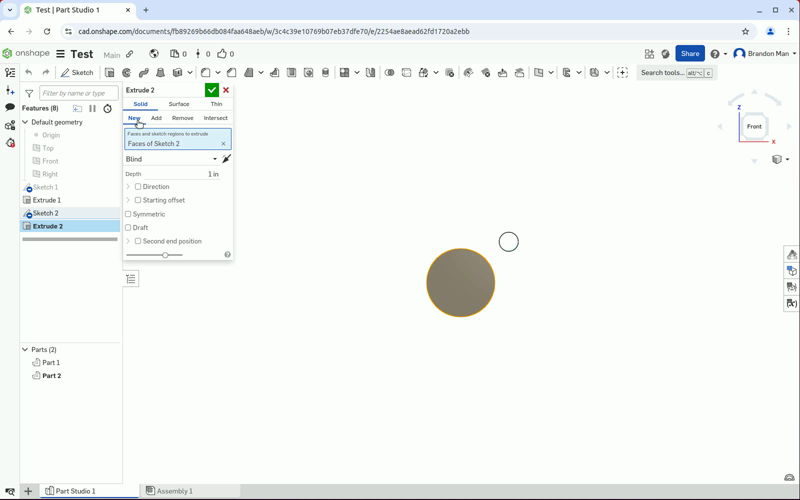
key(tab, 4)
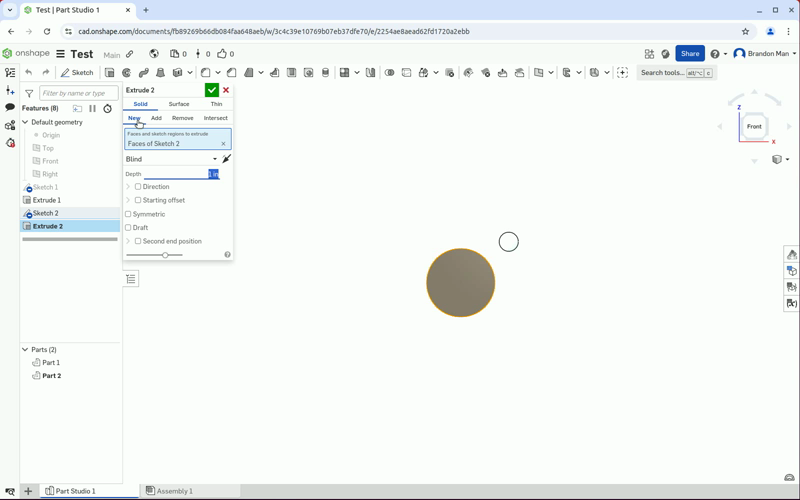
text(23.108)
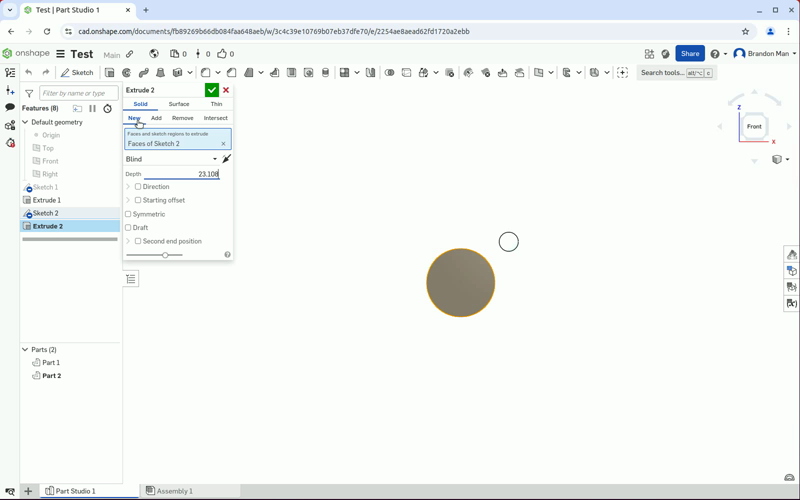
key(enter)
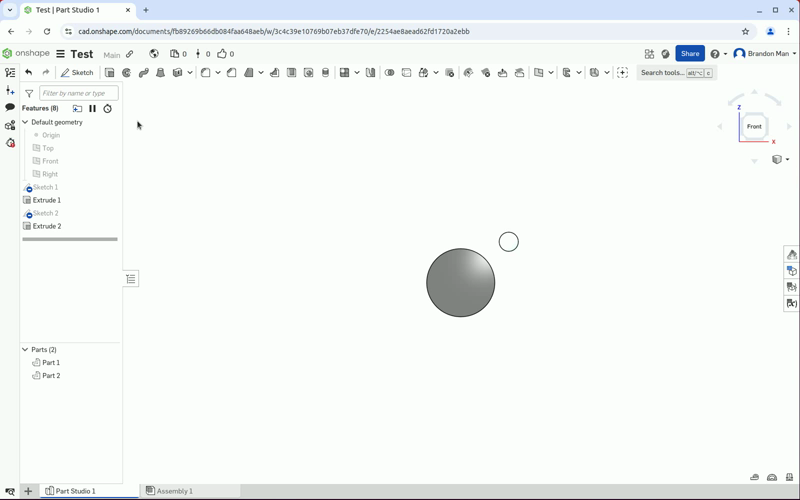
key(shift+h)
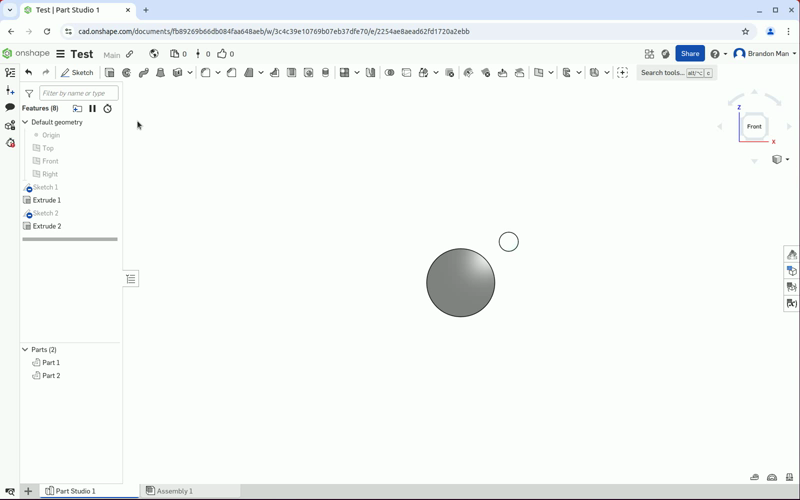
key(shift+h)
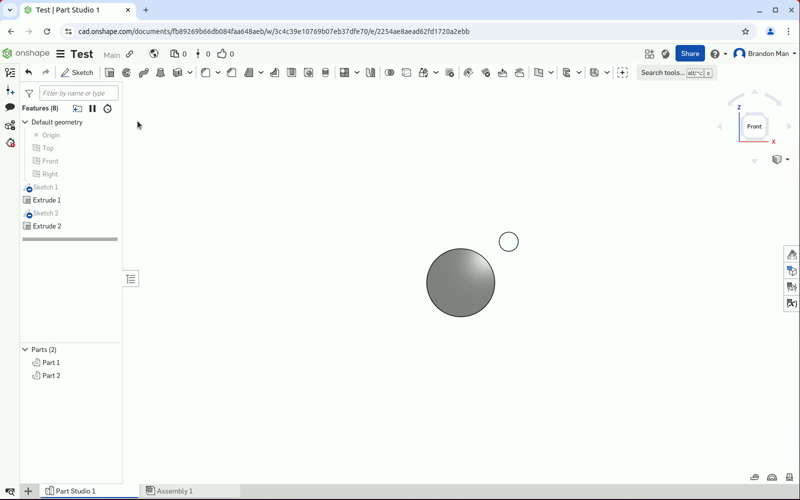
mouse_move(73, 189)
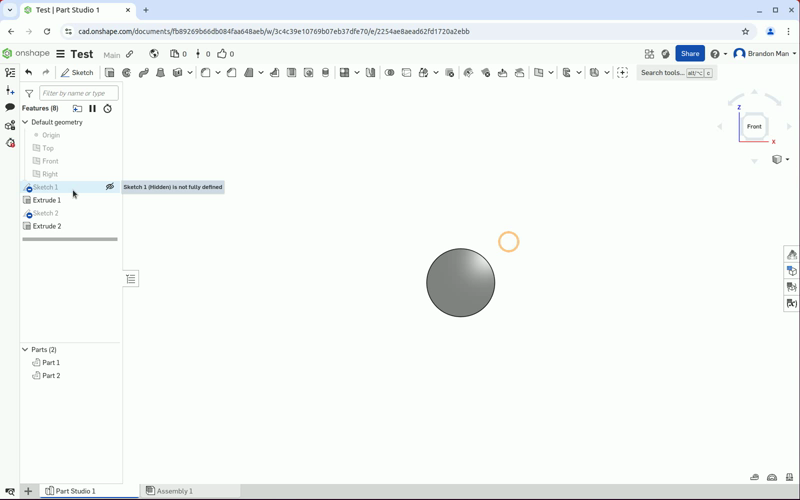
click(73, 189)
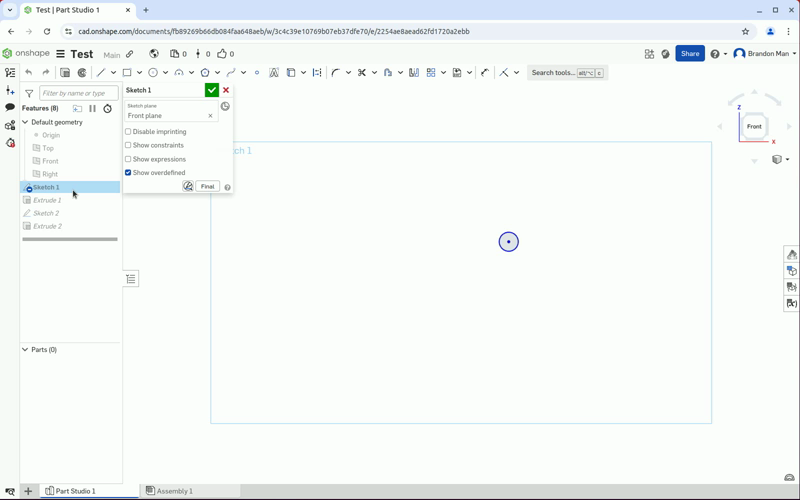
mouse_move(229, 92)
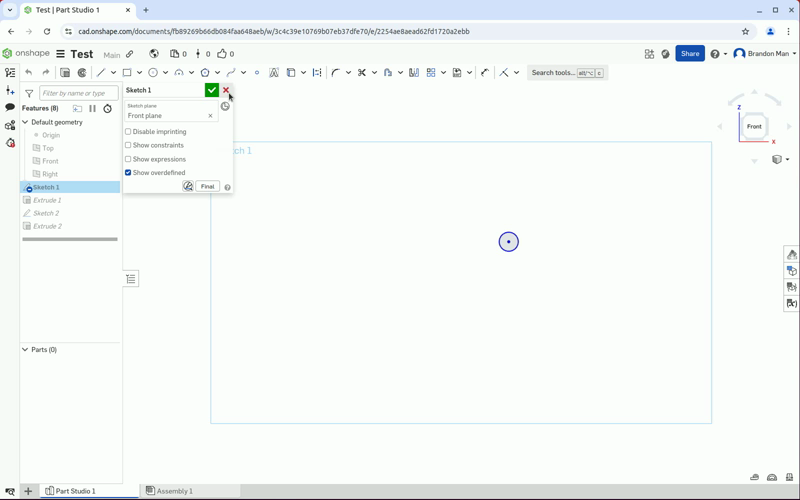
click(229, 92)
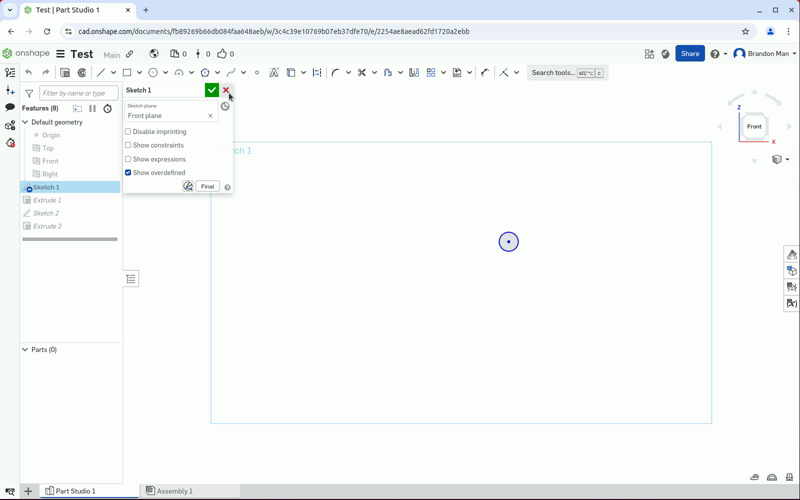
key(shift+s)
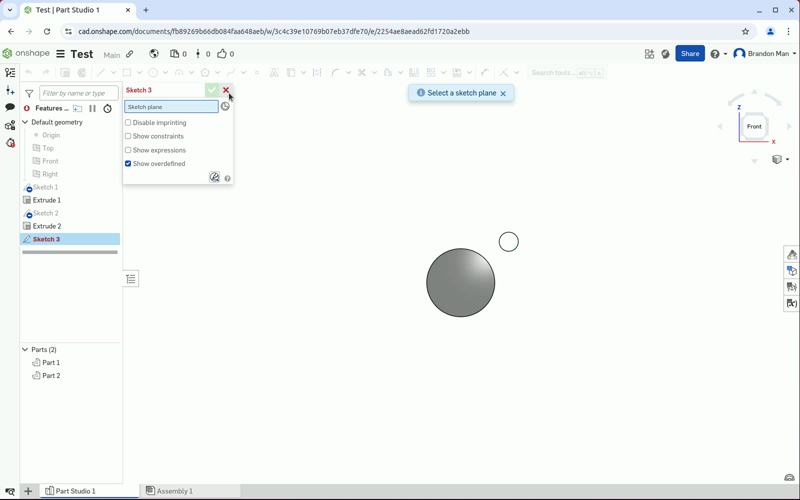
mouse_move(73, 163)
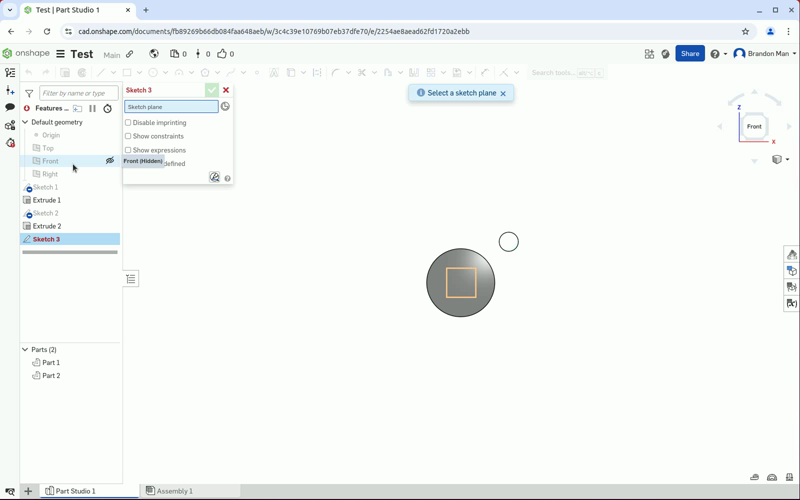
click(73, 163)
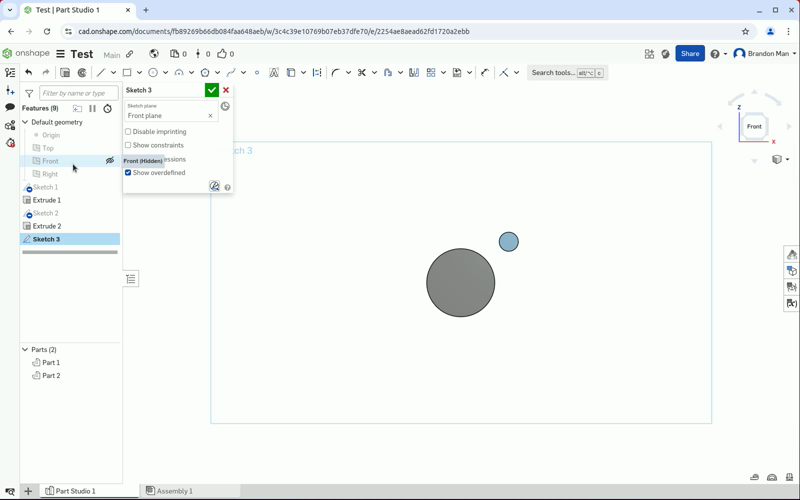
mouse_move(73, 352)
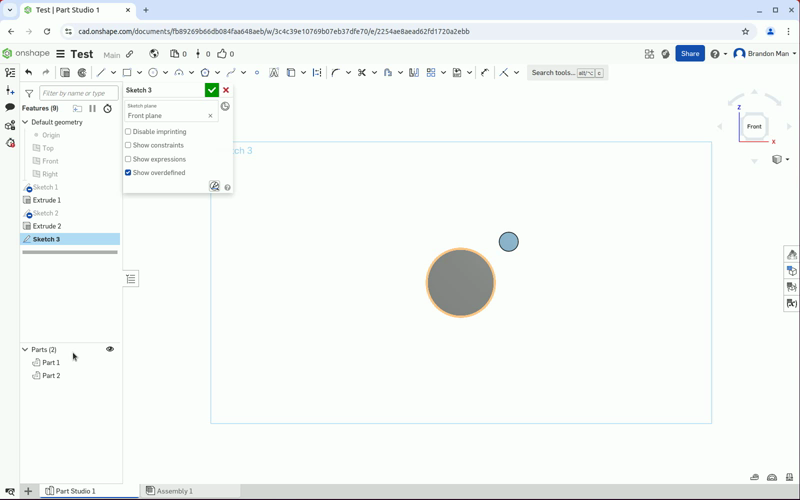
key(y)
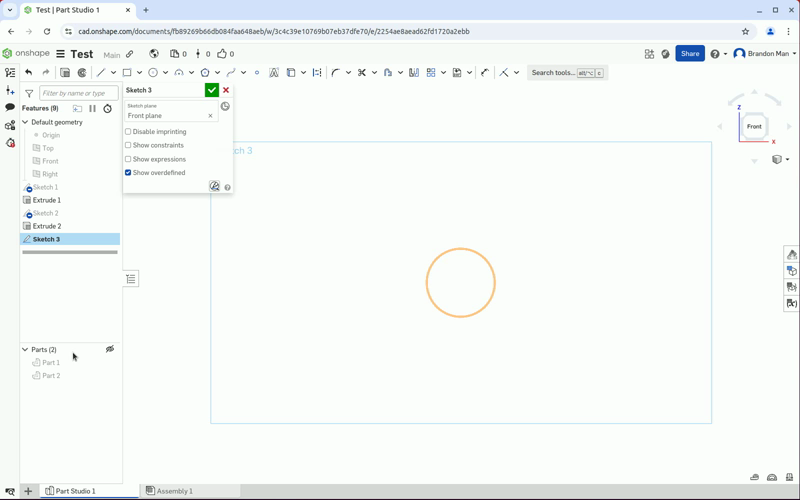
key(c)
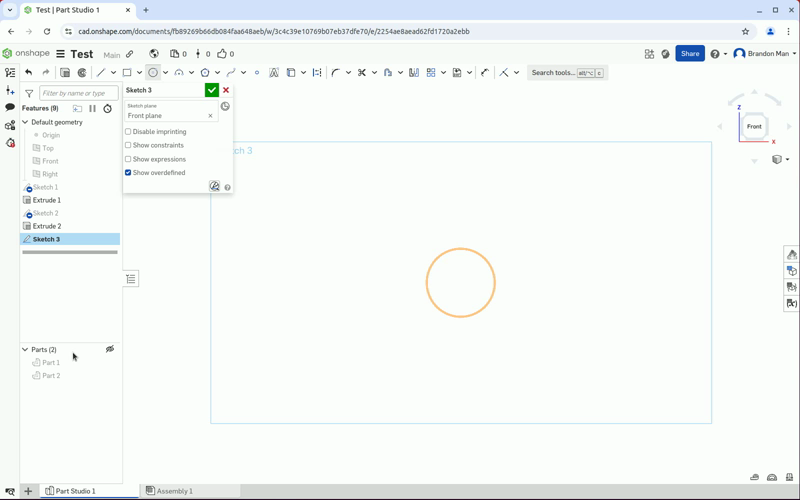
key_down(shift)
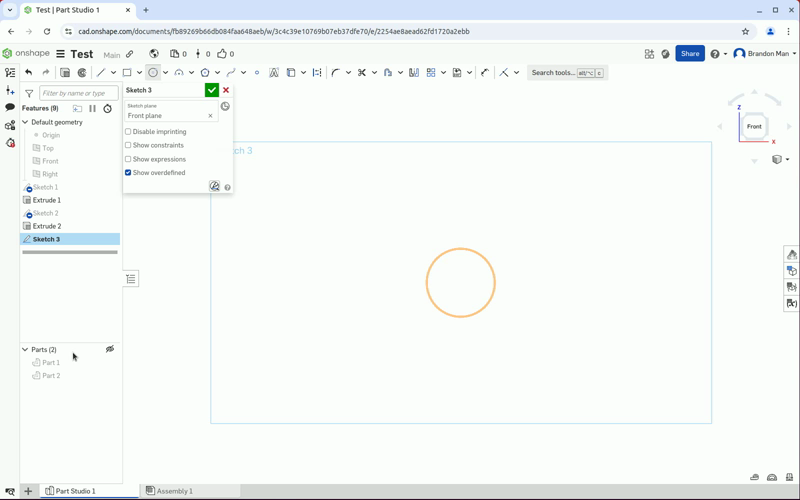
mouse_move(507, 314)
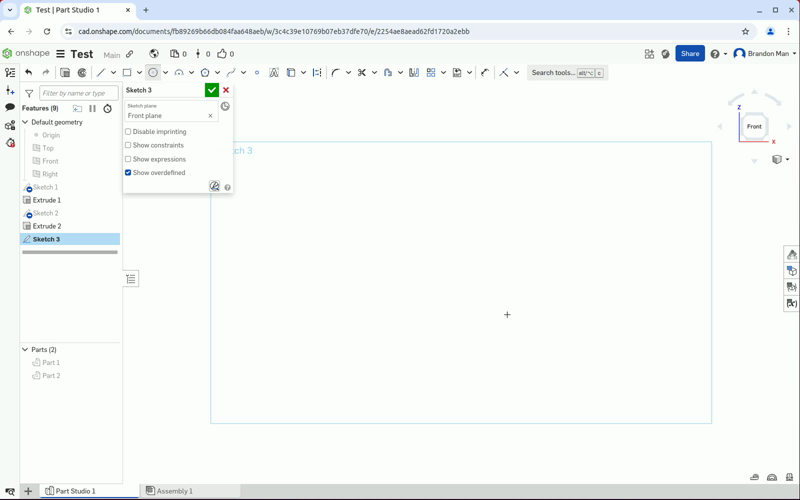
click(507, 314)
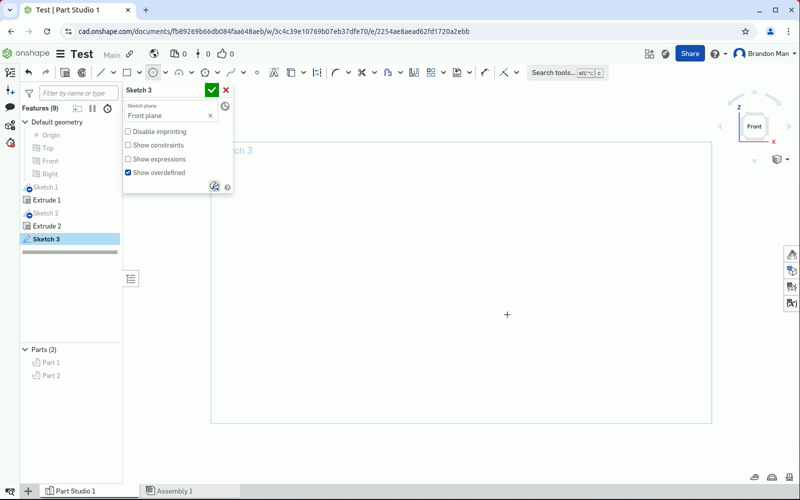
key_up(shift)
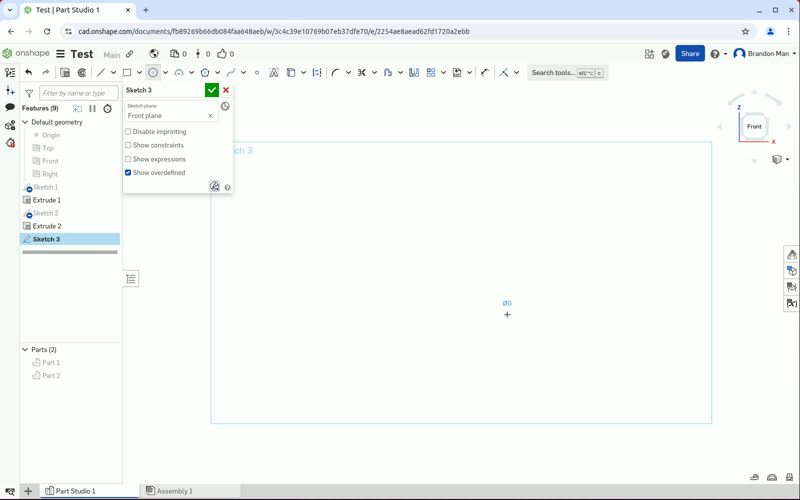
mouse_move(522, 314)
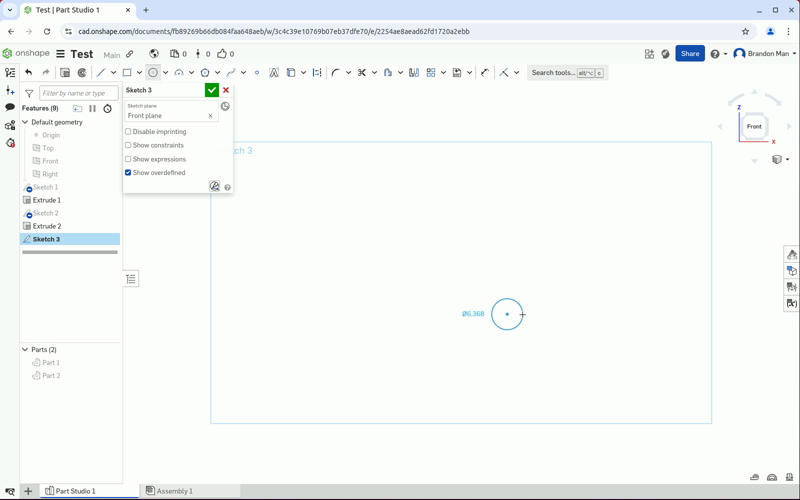
click(522, 314)
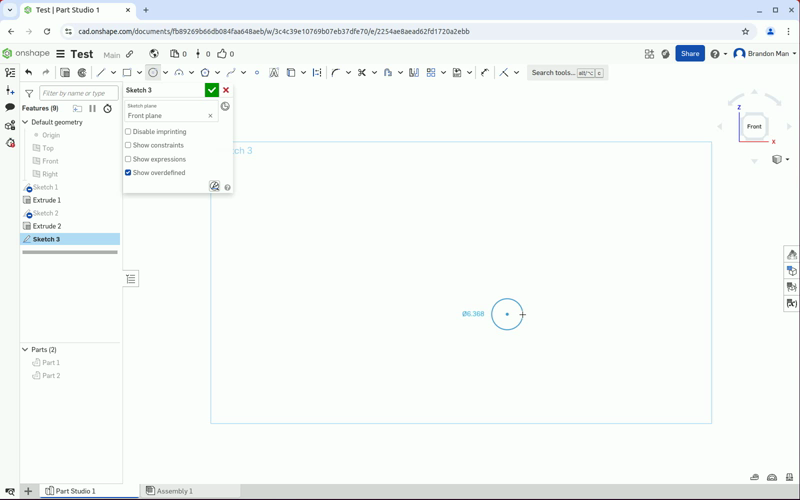
key(esc)
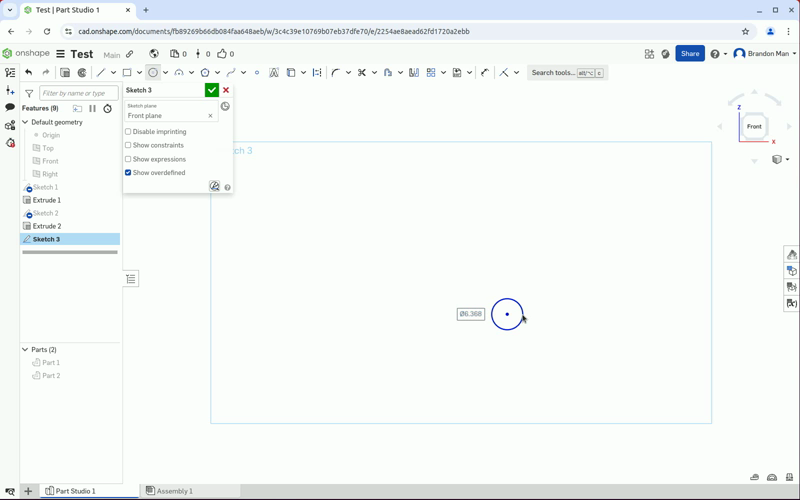
mouse_move(509, 322)
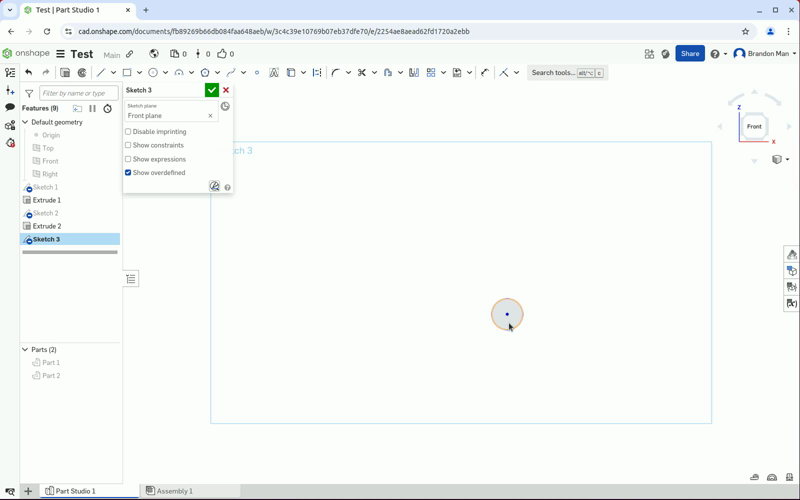
scroll(6)
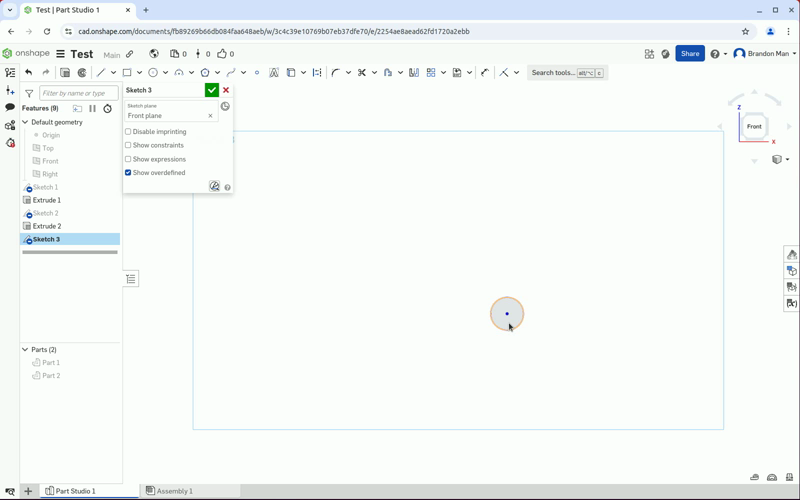
scroll(6)
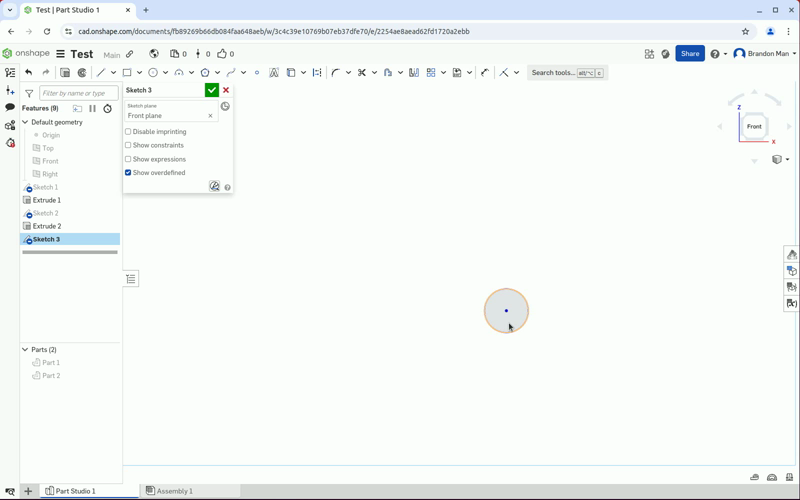
scroll(6)
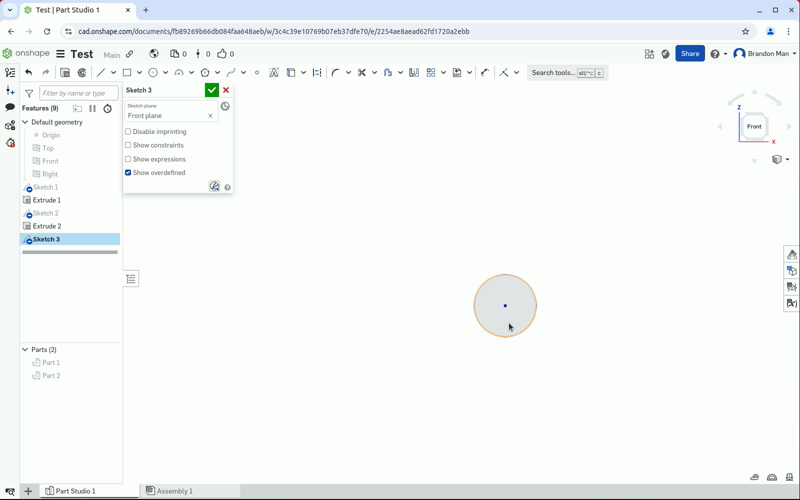
scroll(6)
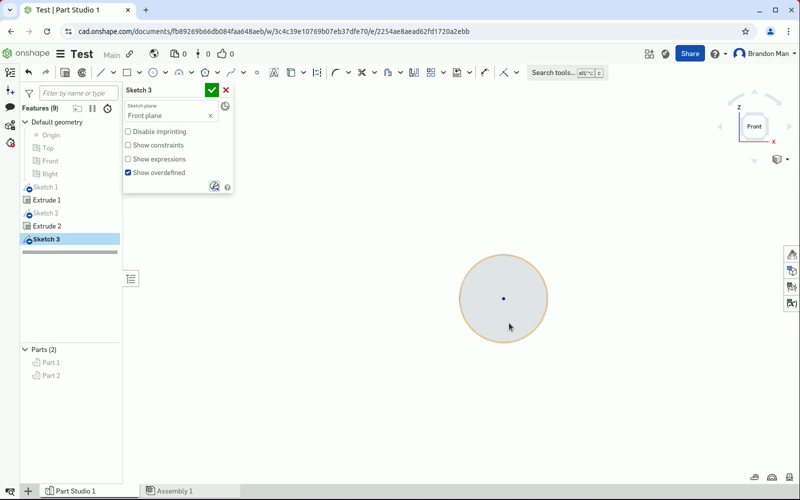
scroll(6)
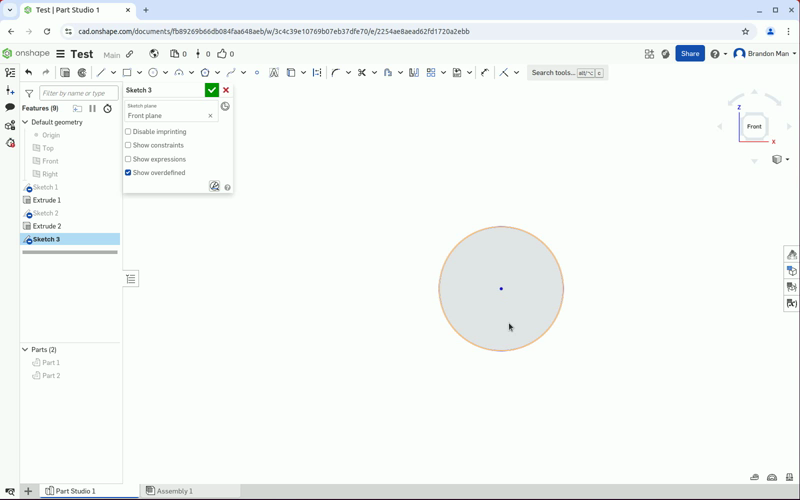
scroll(6)
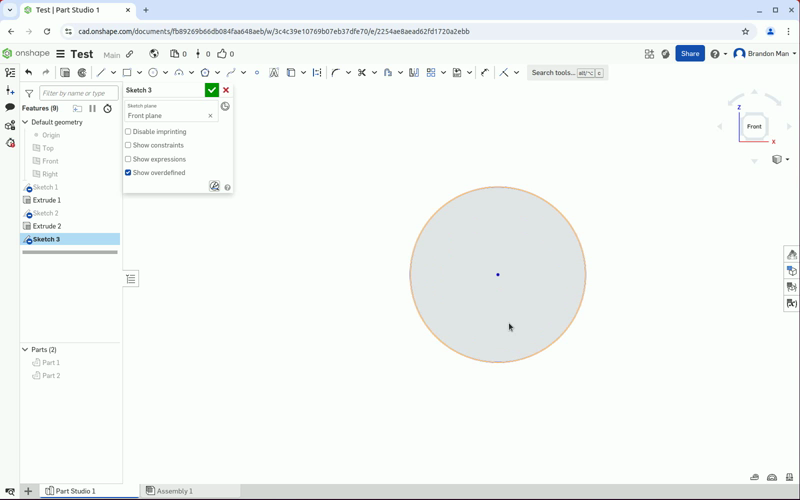
scroll(6)
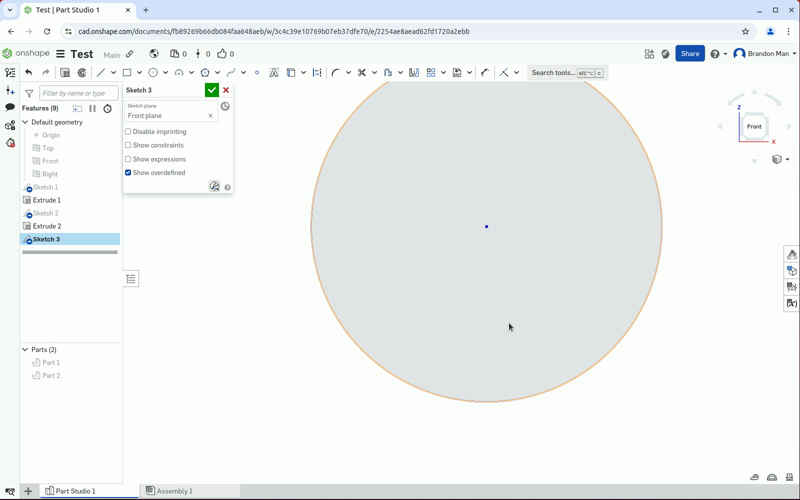
click(509, 322)
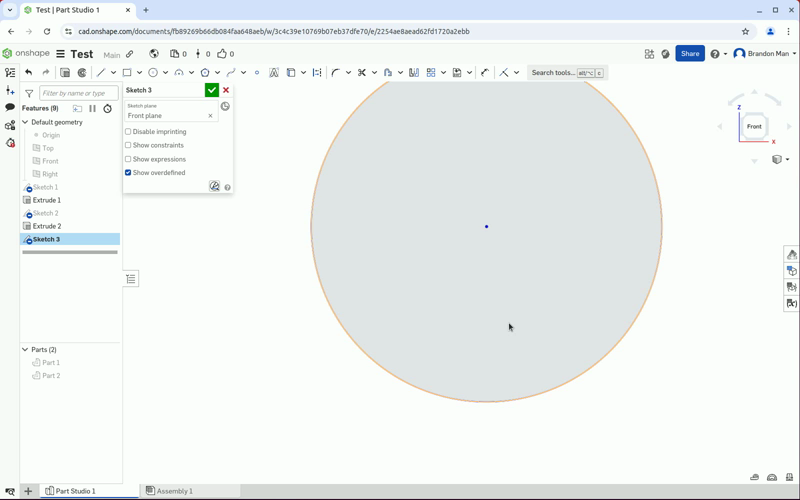
scroll(-6)
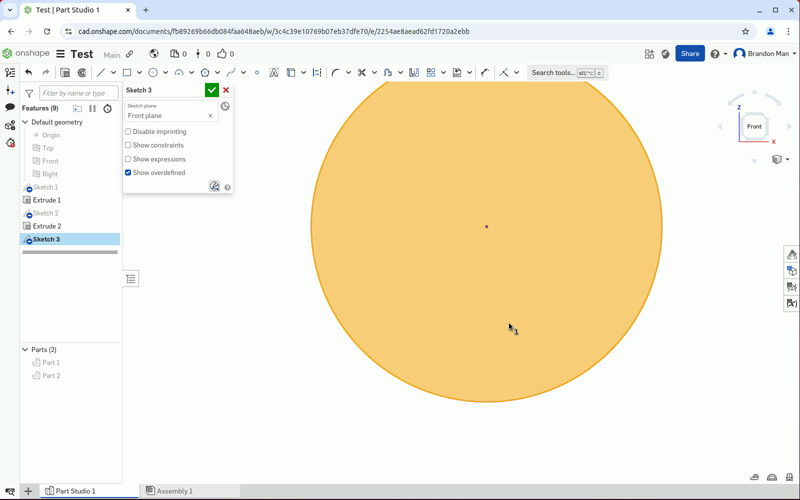
scroll(-6)
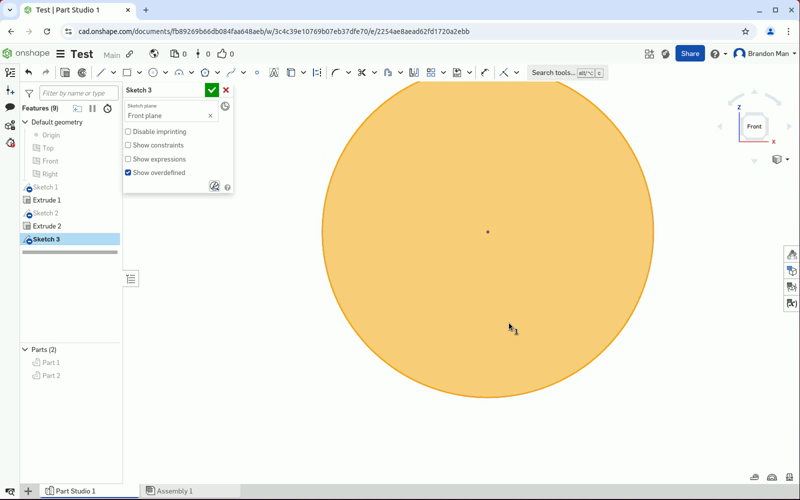
scroll(-6)
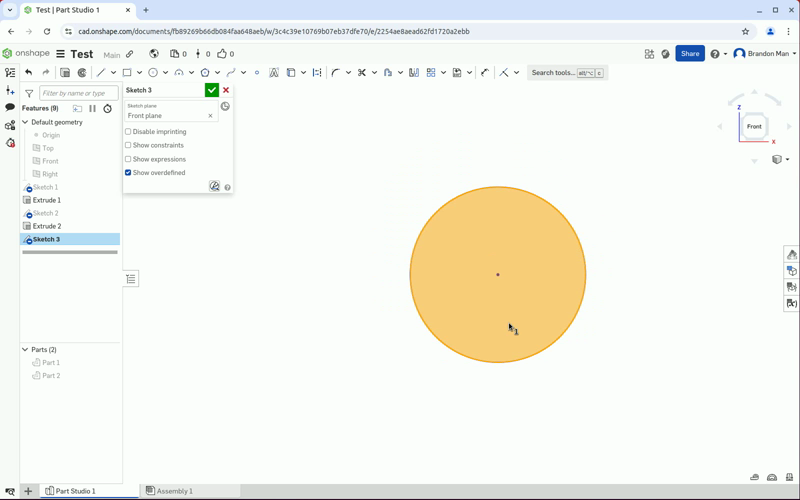
scroll(-6)
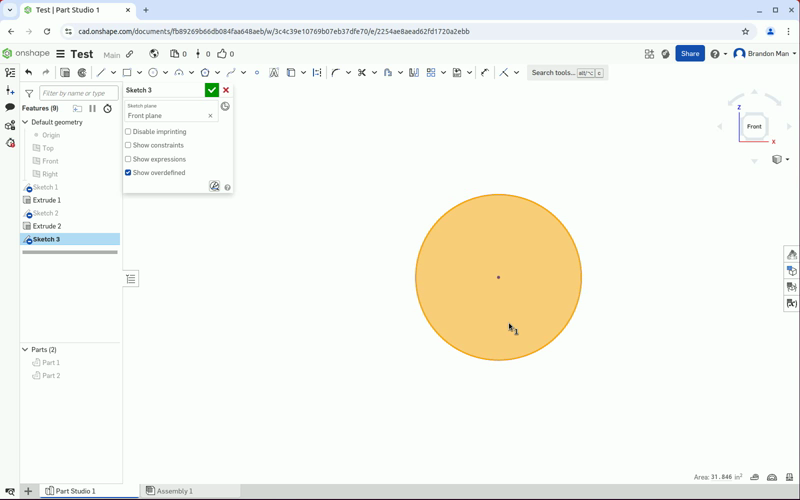
scroll(-6)
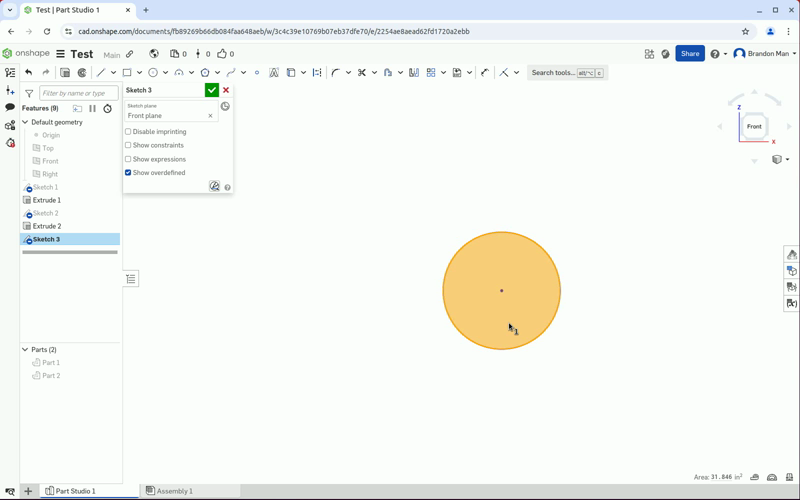
scroll(-6)
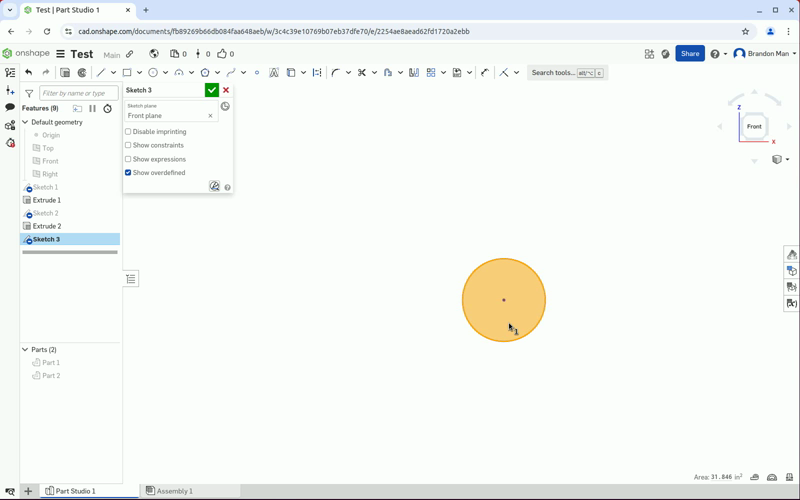
scroll(-6)
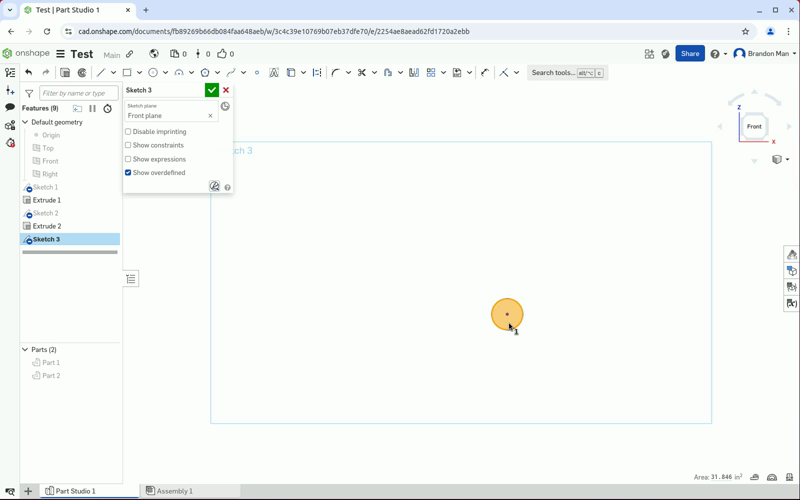
mouse_move(73, 352)
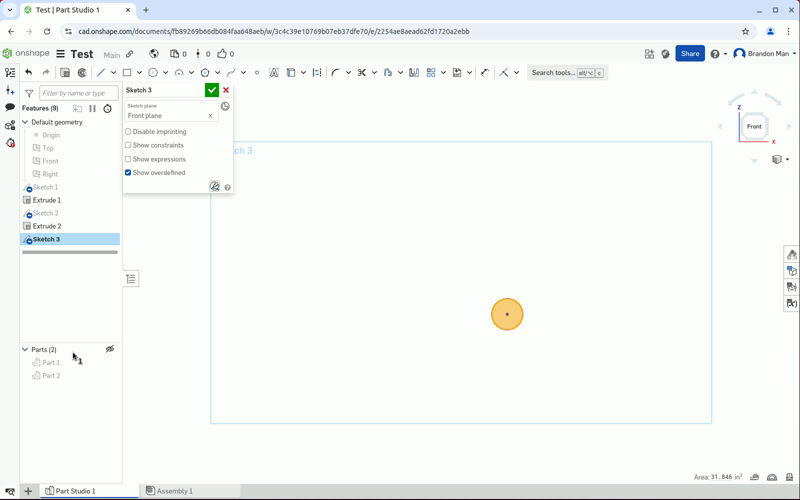
key(shift+y)
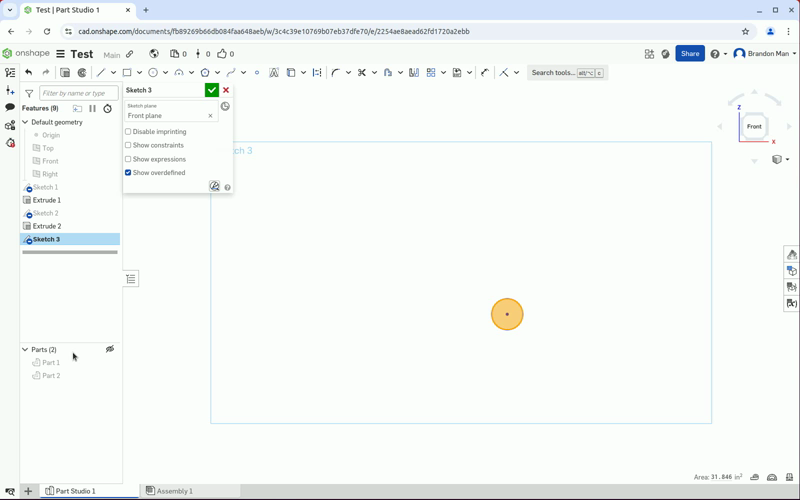
key(shift+e)
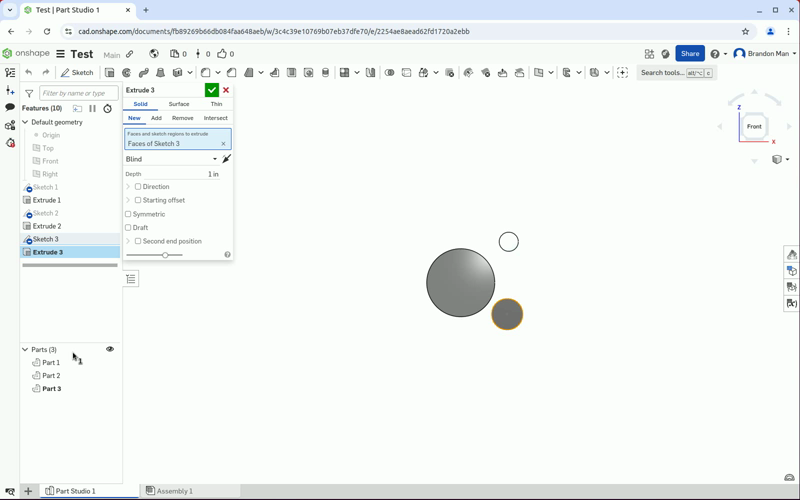
mouse_move(143, 106)
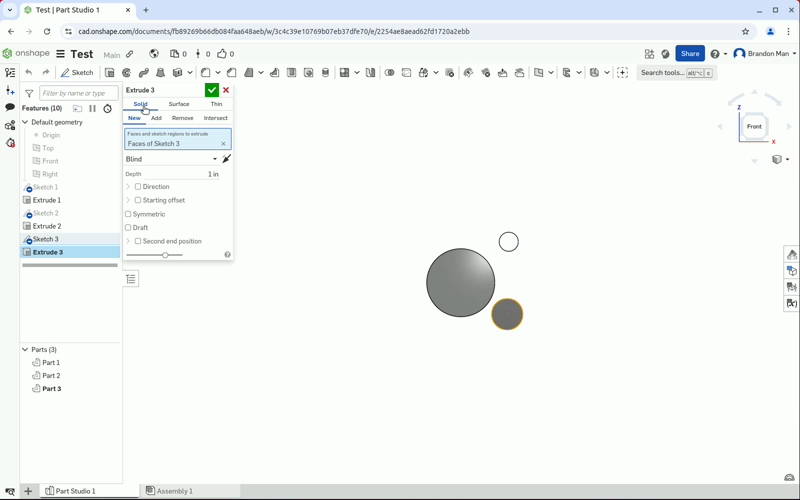
click(143, 106)
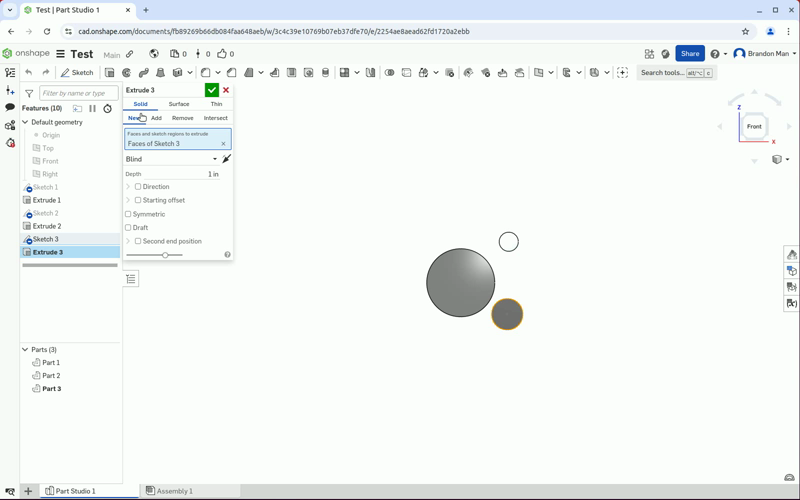
mouse_move(137, 120)
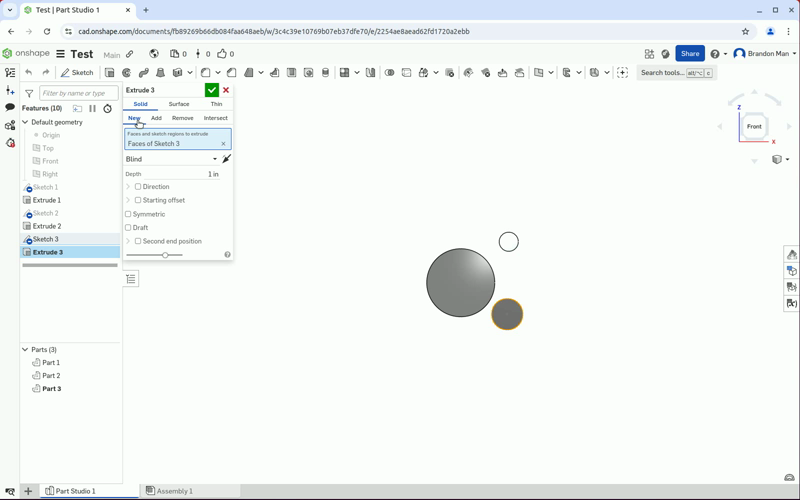
click(137, 120)
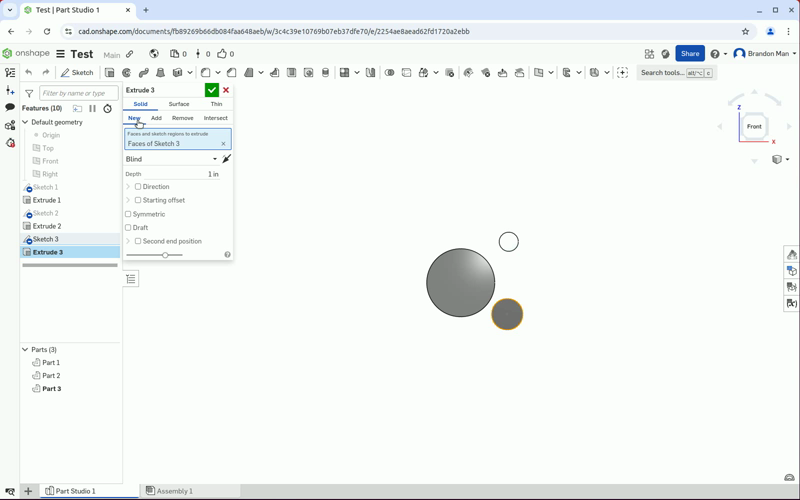
key(tab, 4)
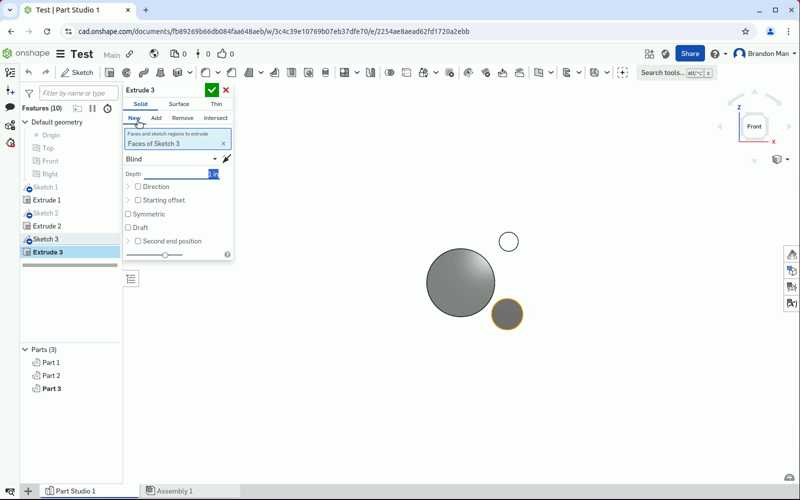
text(23.108)
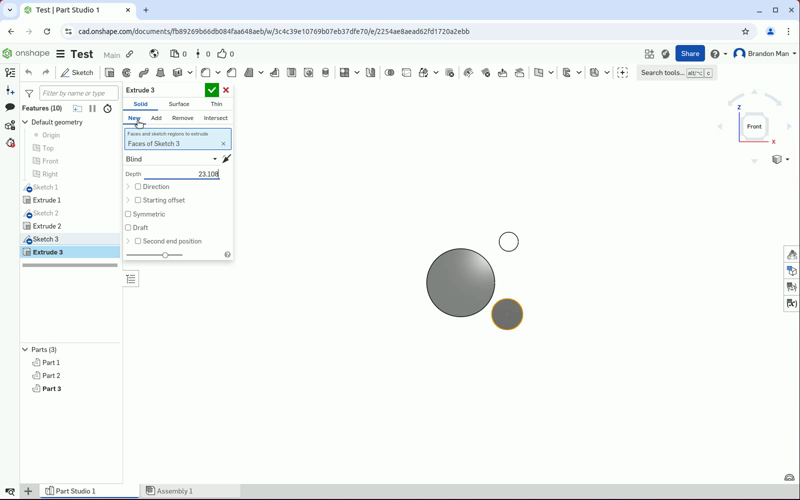
key(enter)
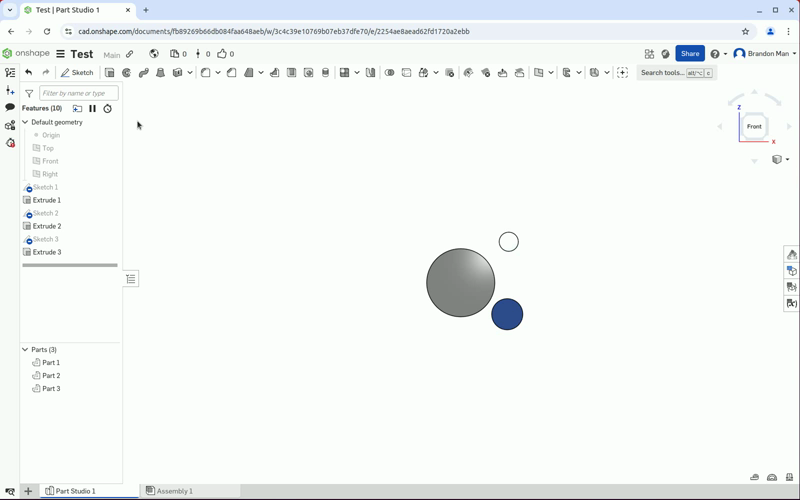
key(shift+h)
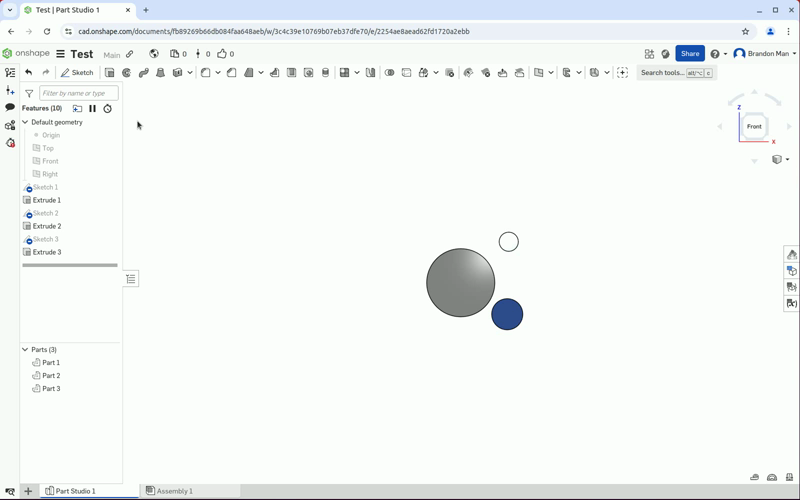
key(shift+h)
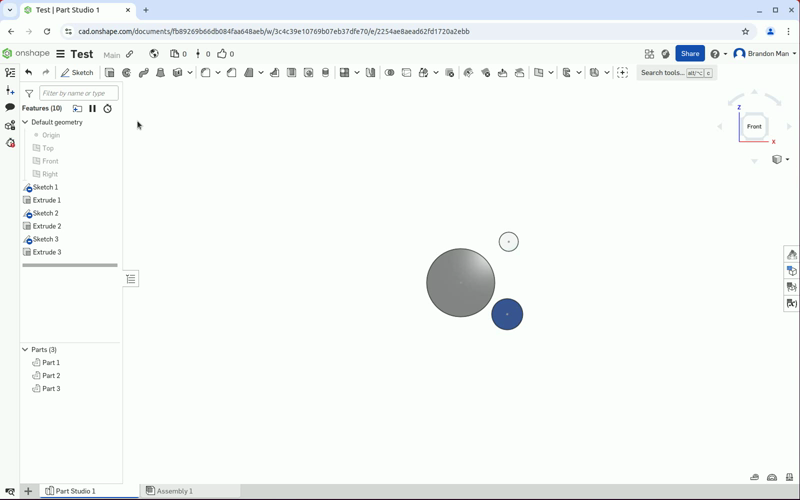
key(shift+7)
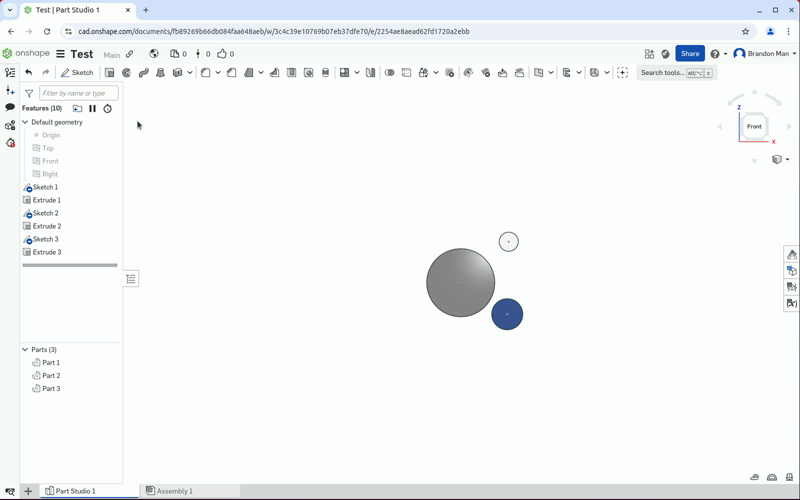
key(left, 2)
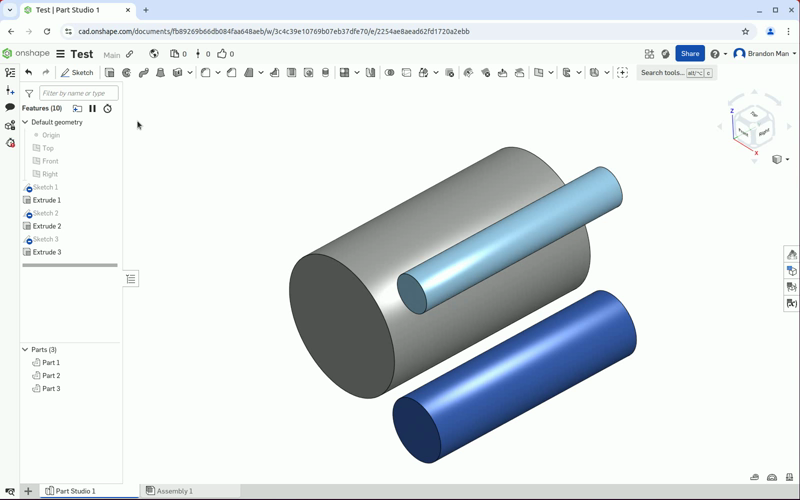
key(down, 2)
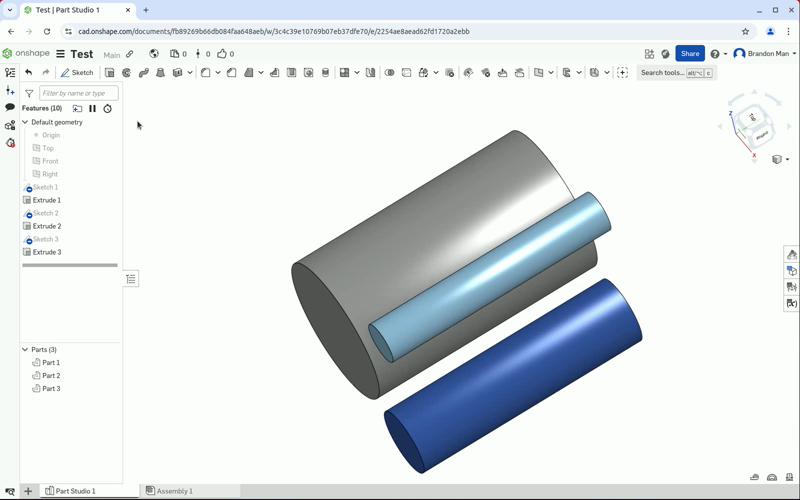
key(up, 2)
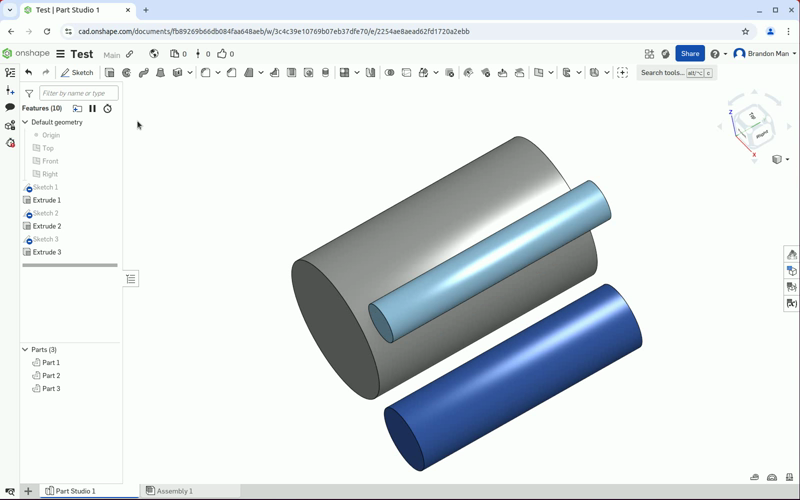
key(right, 2)
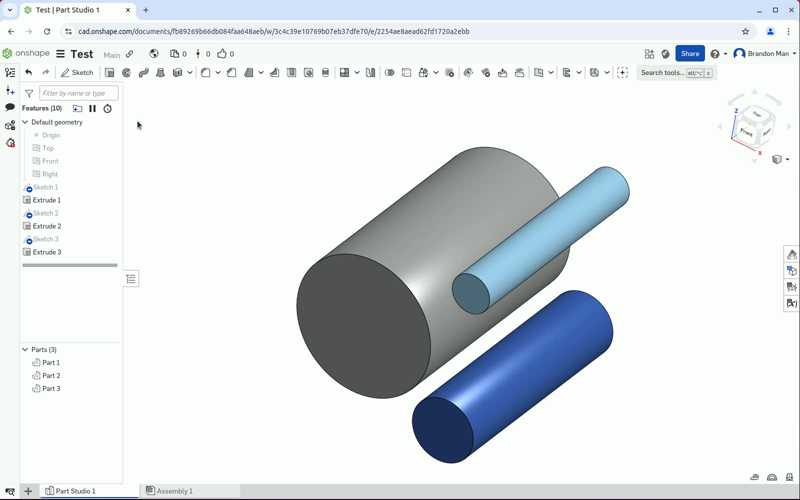
mouse_move(73, 189)
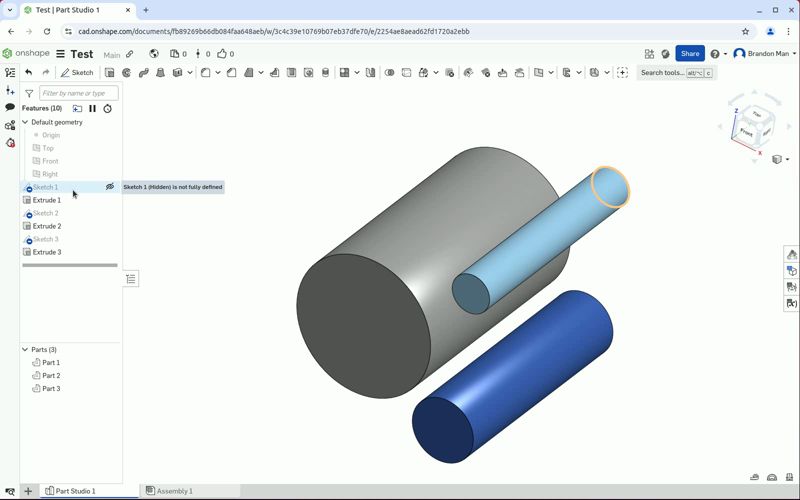
click(73, 189)